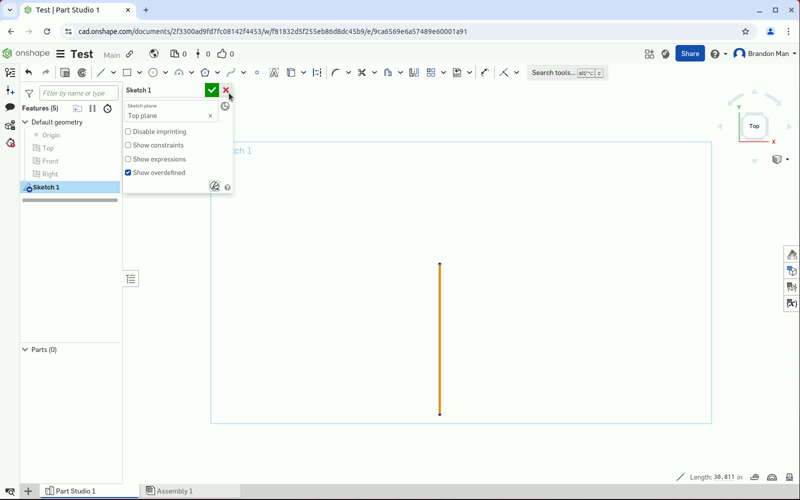
key(shift+h)
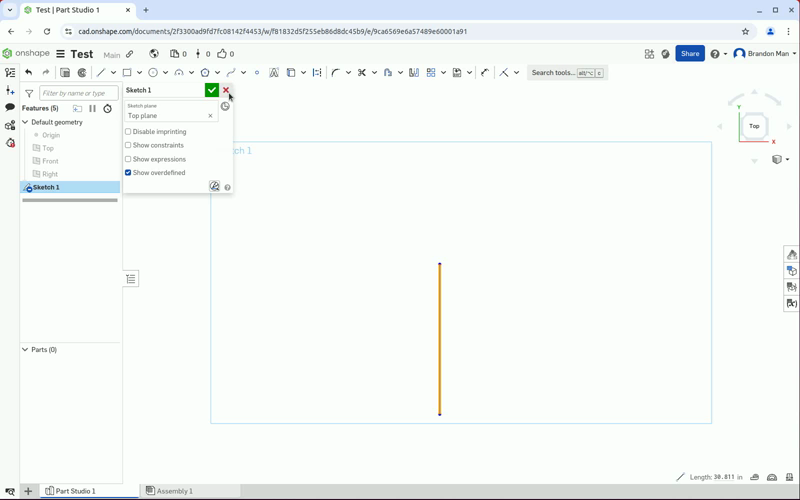
key(shift+s)
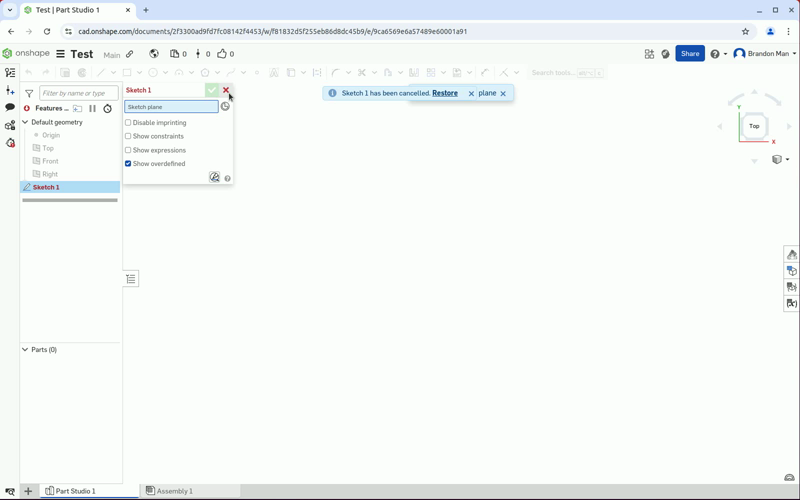
mouse_move(73, 150)
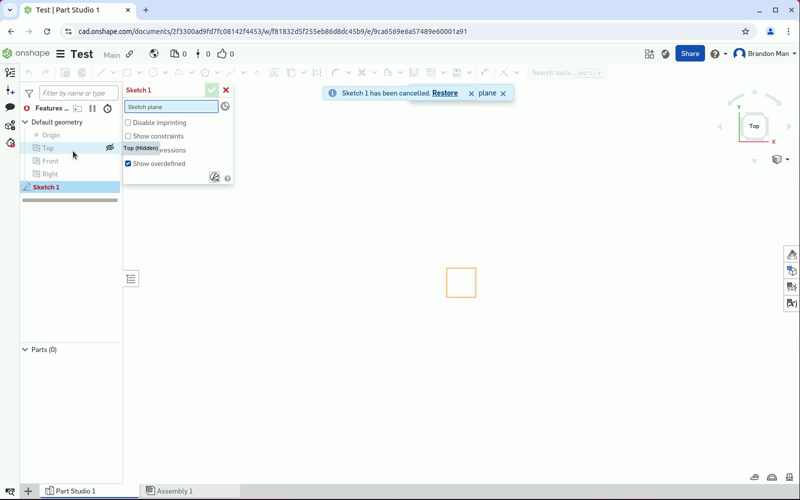
click(73, 150)
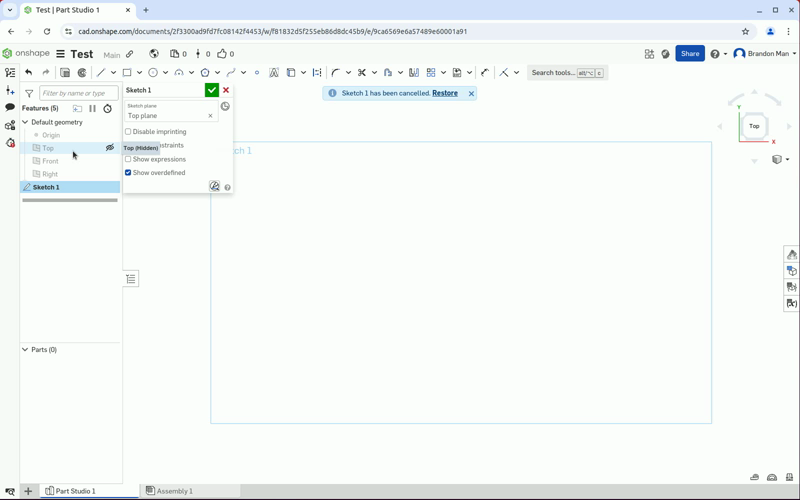
mouse_move(73, 352)
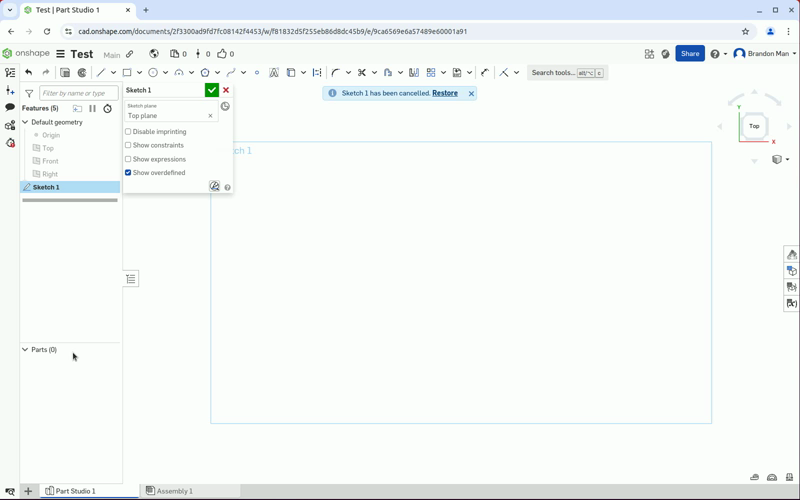
key(y)
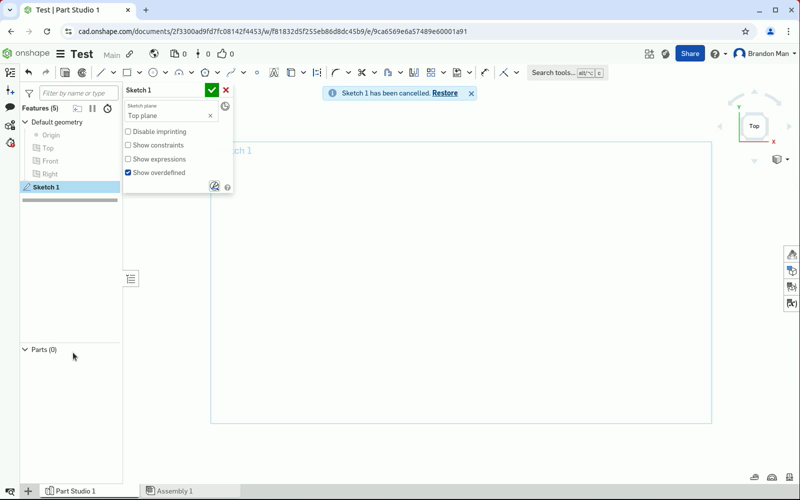
key(l)
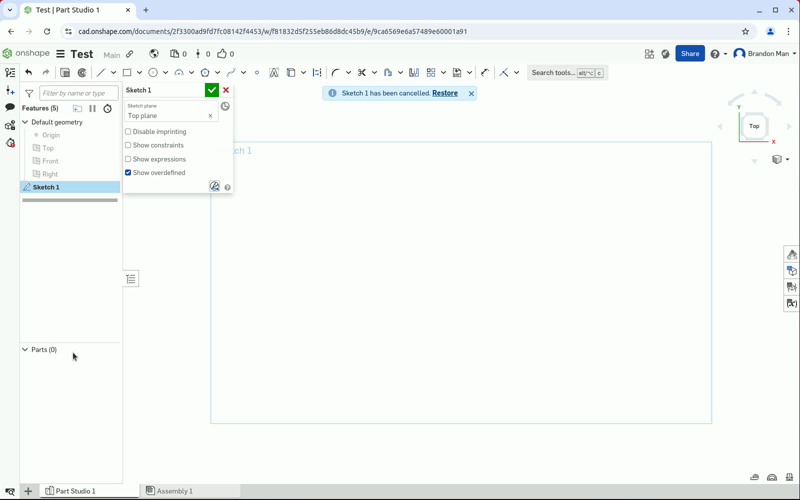
key_down(shift)
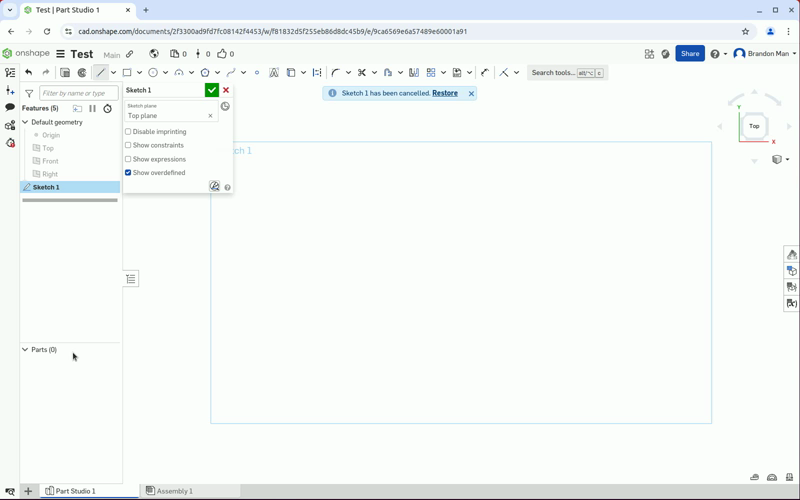
mouse_move(390, 282)
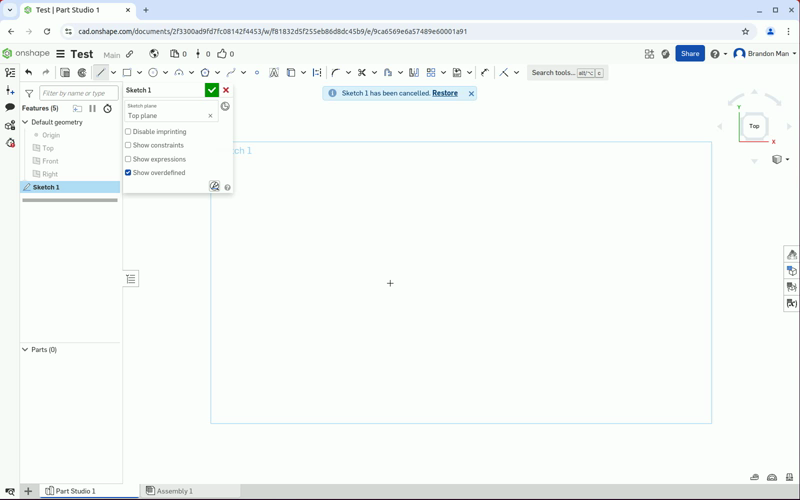
click(390, 282)
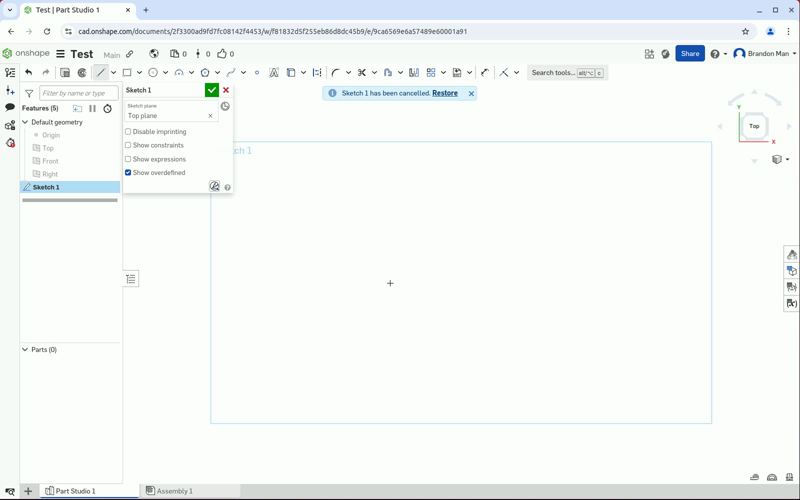
key_up(shift)
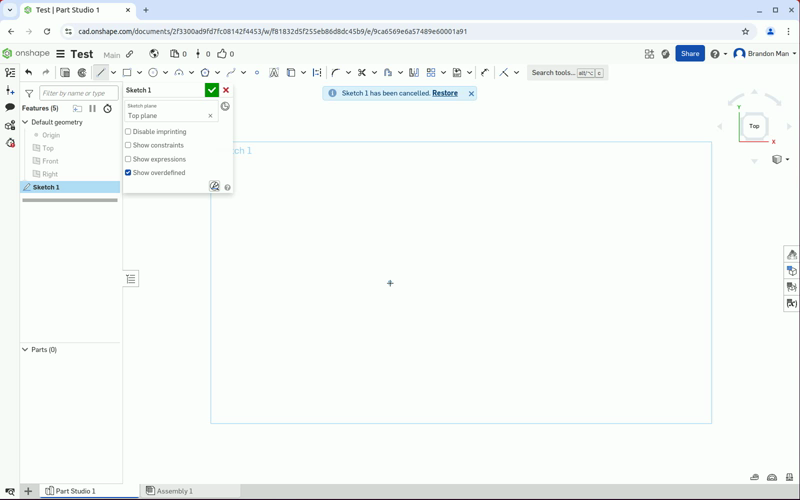
key_down(shift)
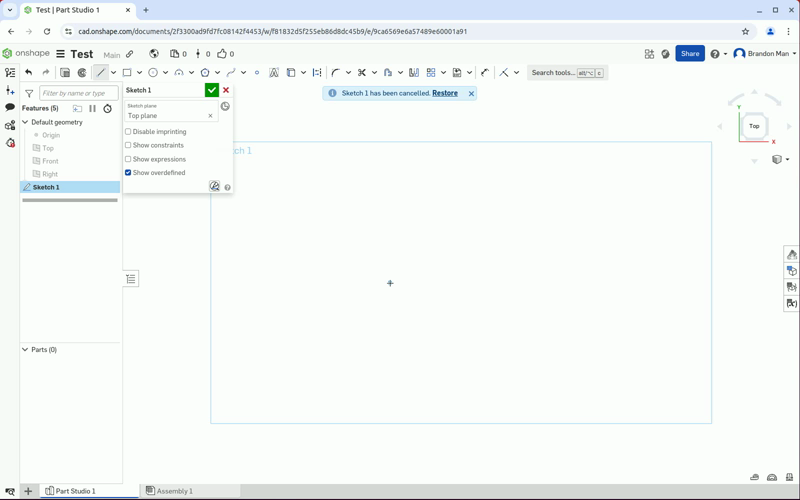
mouse_move(461, 282)
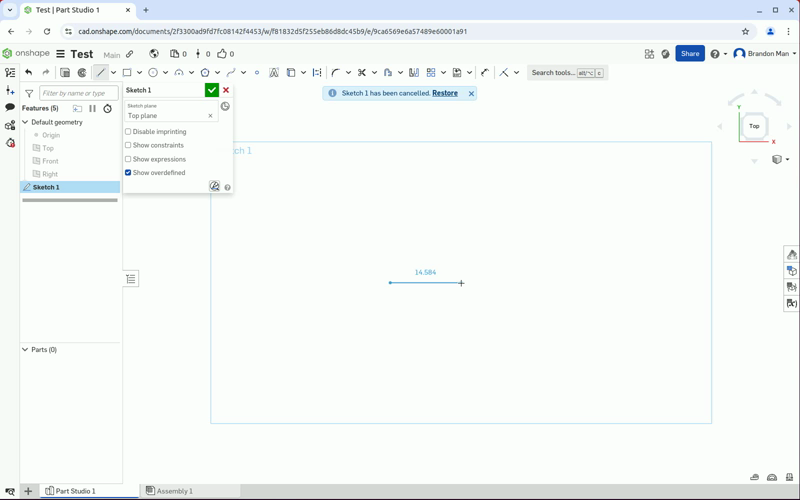
click(461, 282)
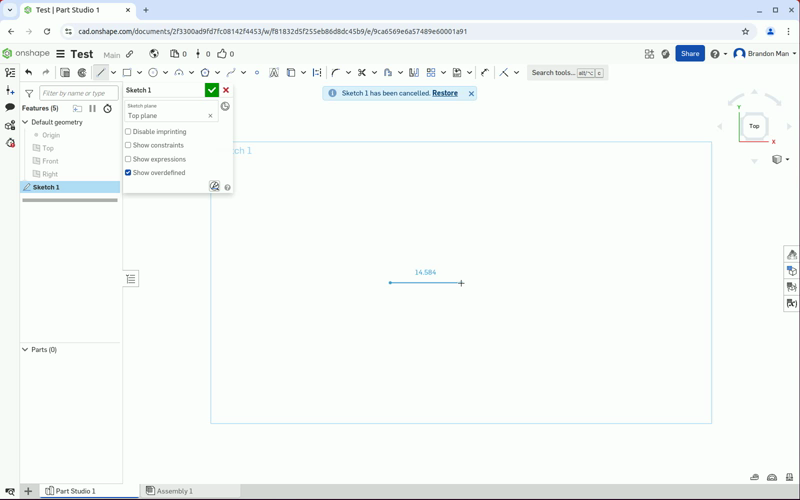
key_up(shift)
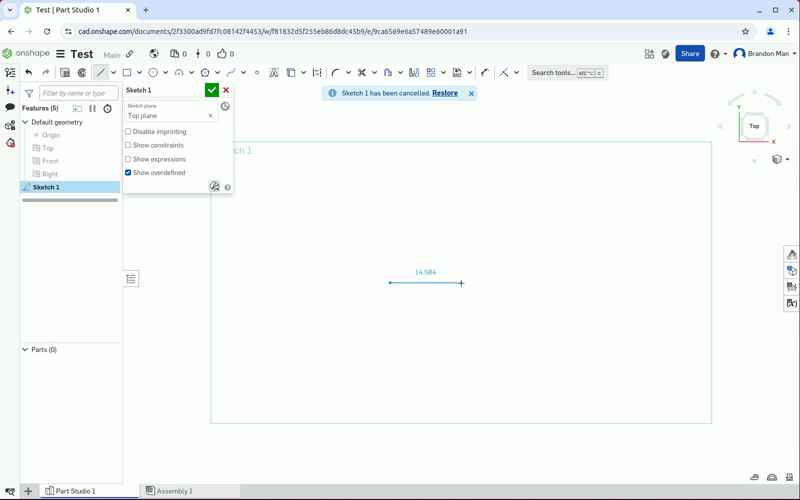
key_down(shift)
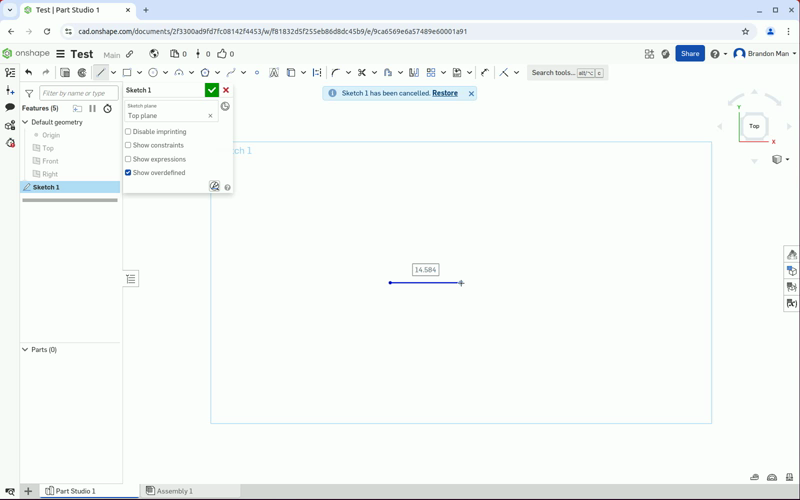
mouse_move(461, 353)
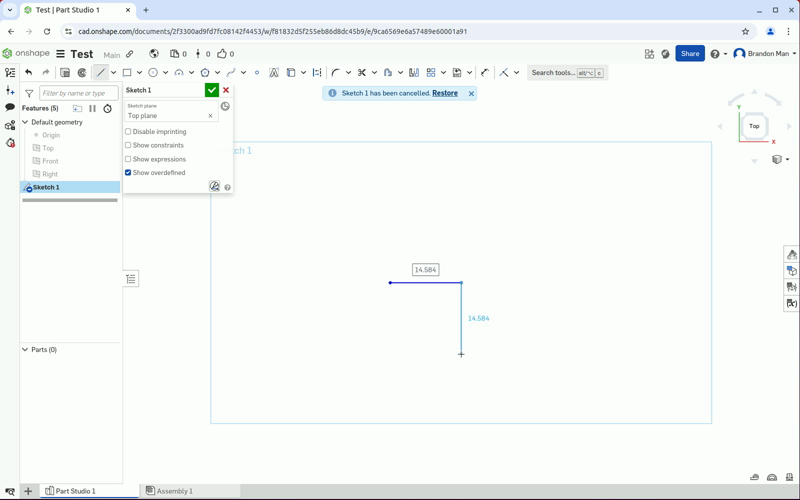
click(461, 353)
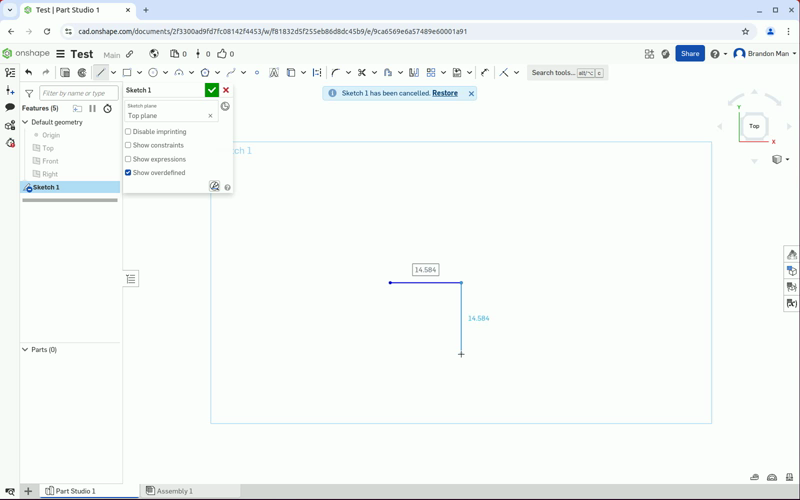
key_up(shift)
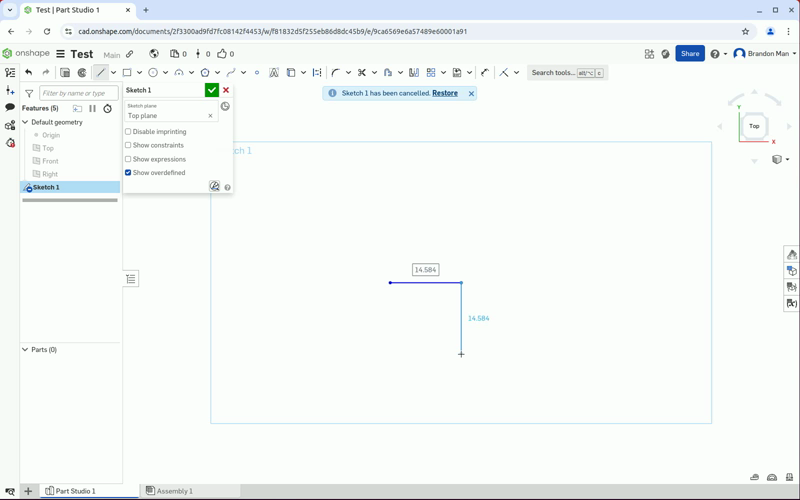
key_down(shift)
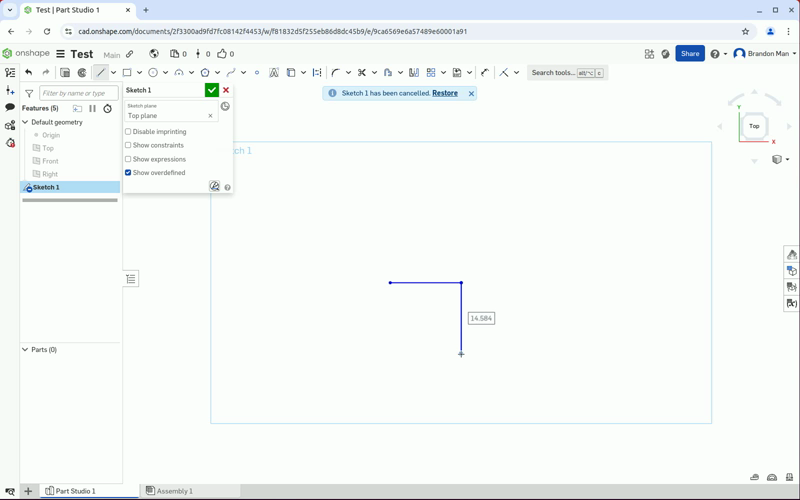
mouse_move(491, 353)
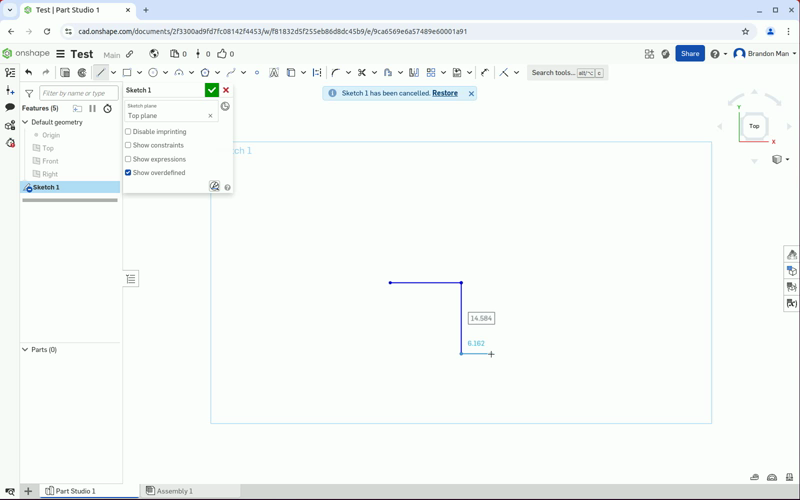
mouse_move(501, 353)
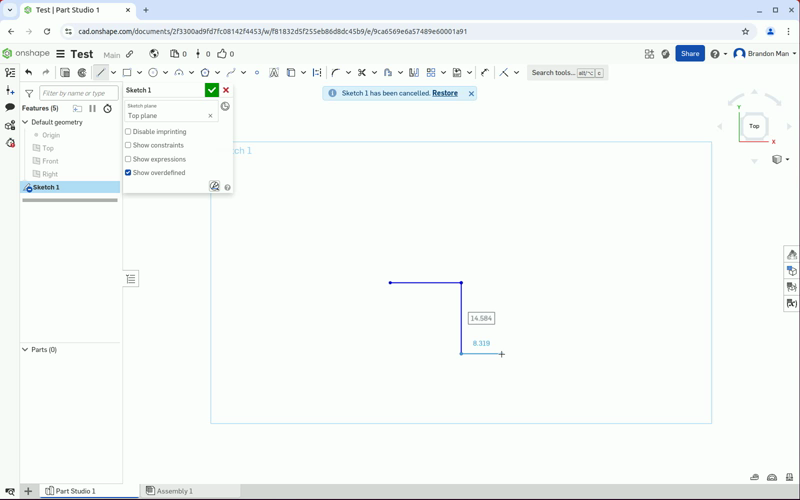
click(501, 353)
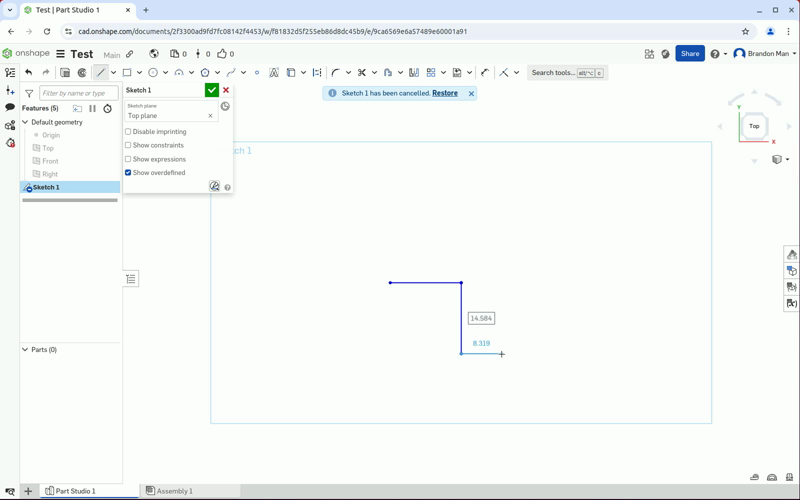
key_up(shift)
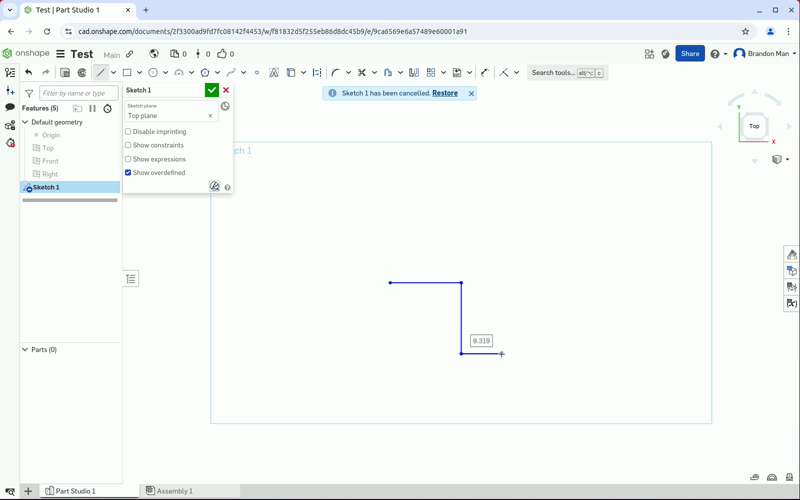
key_down(shift)
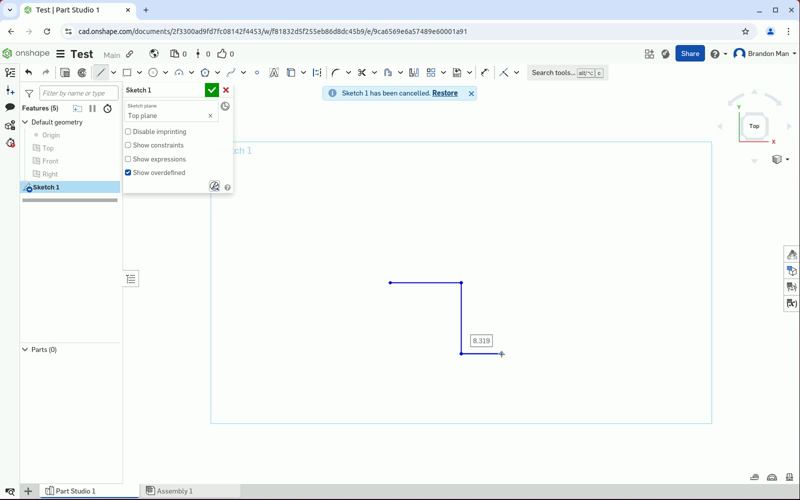
mouse_move(531, 353)
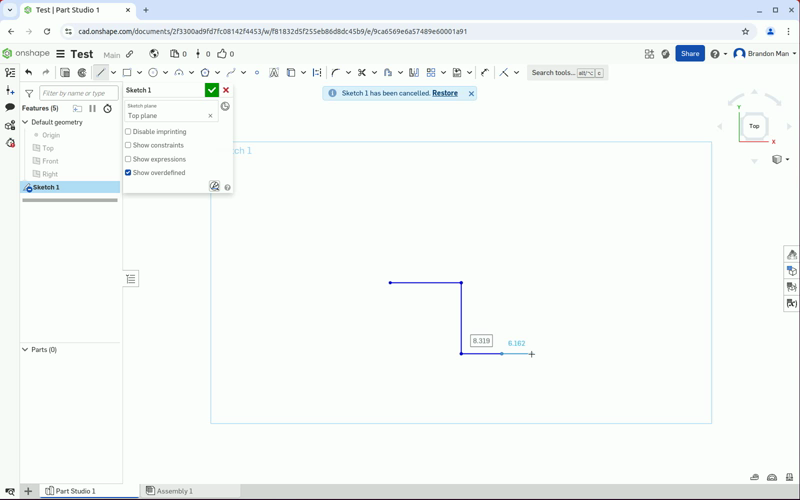
mouse_move(501, 338)
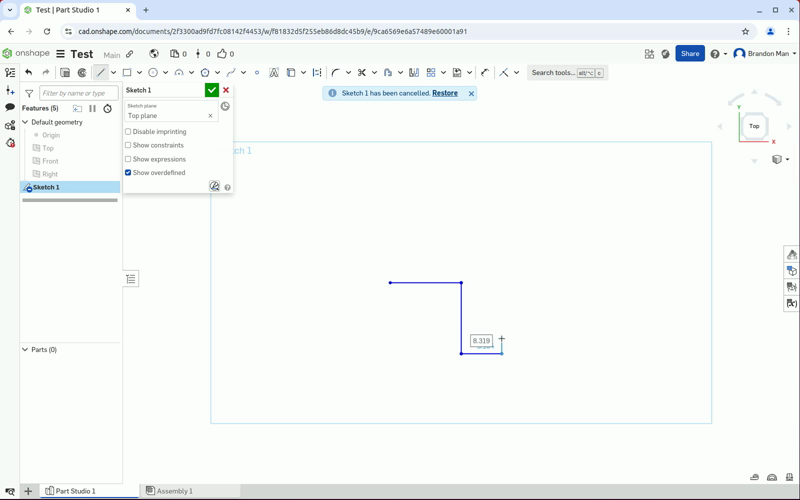
click(501, 338)
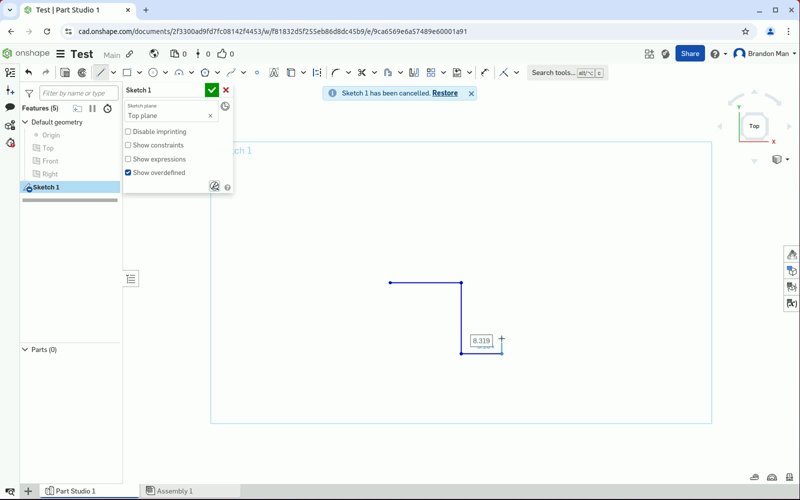
key_up(shift)
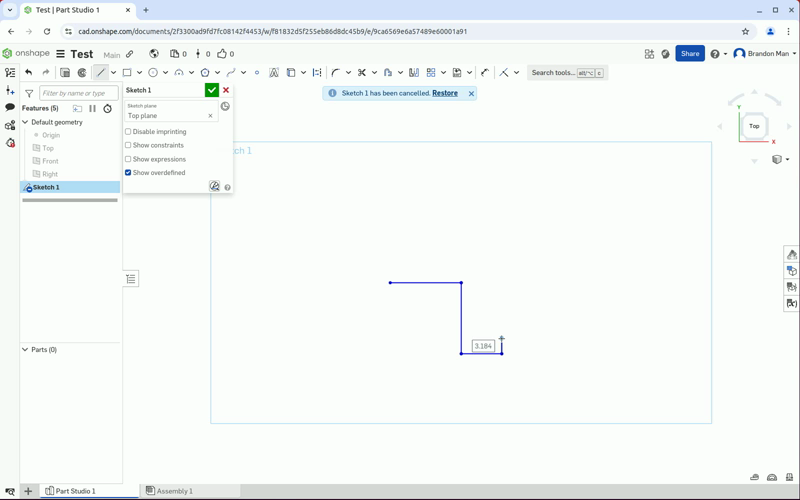
key_down(shift)
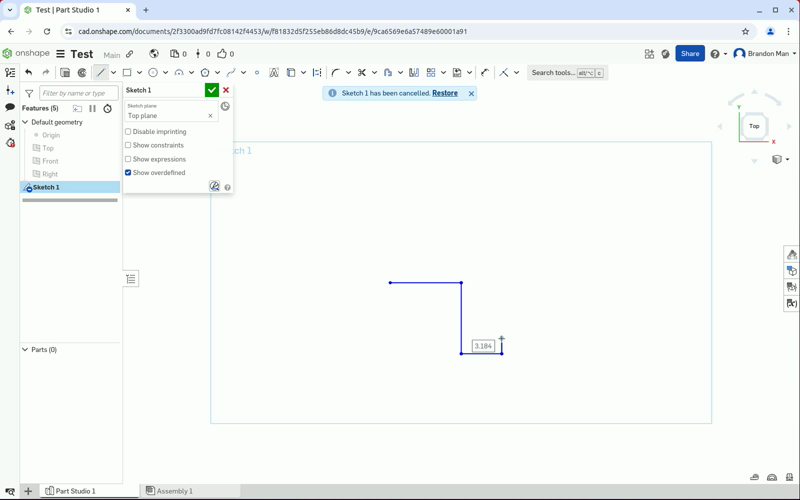
mouse_move(572, 338)
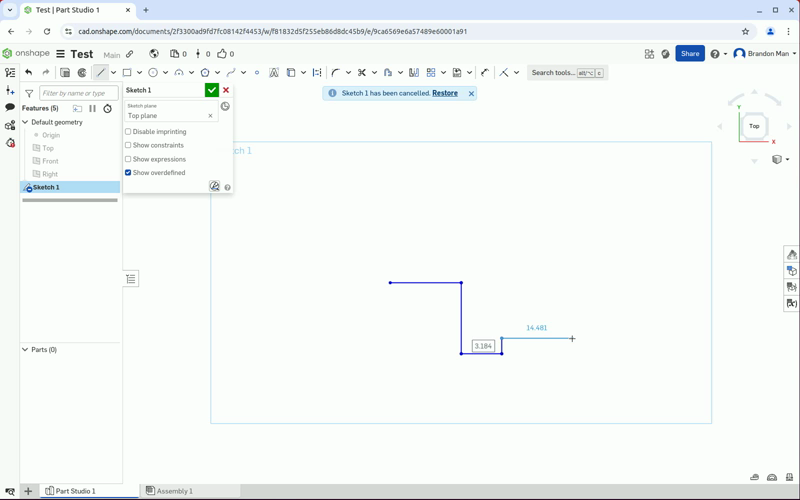
click(572, 338)
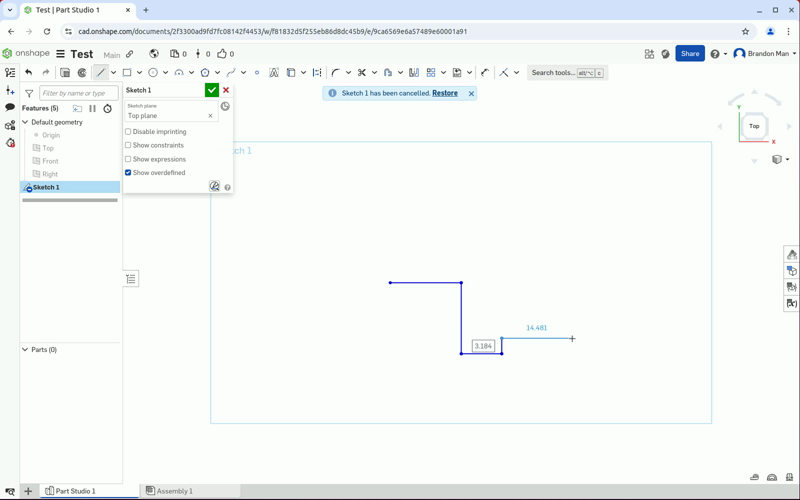
key_up(shift)
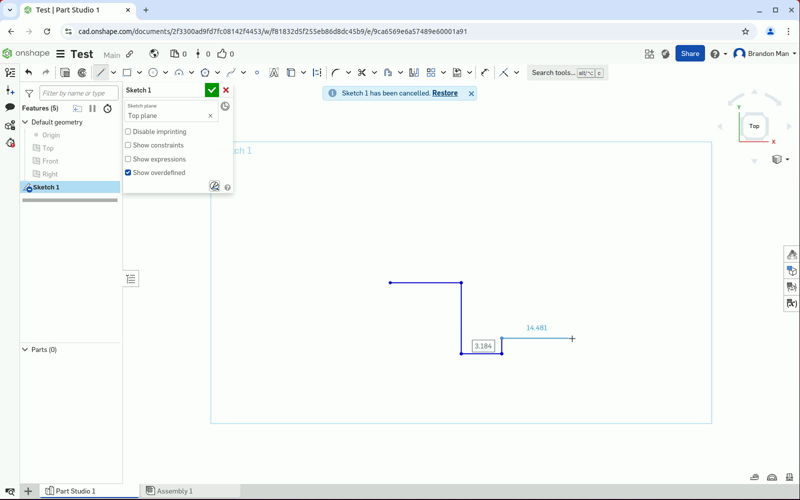
key_down(shift)
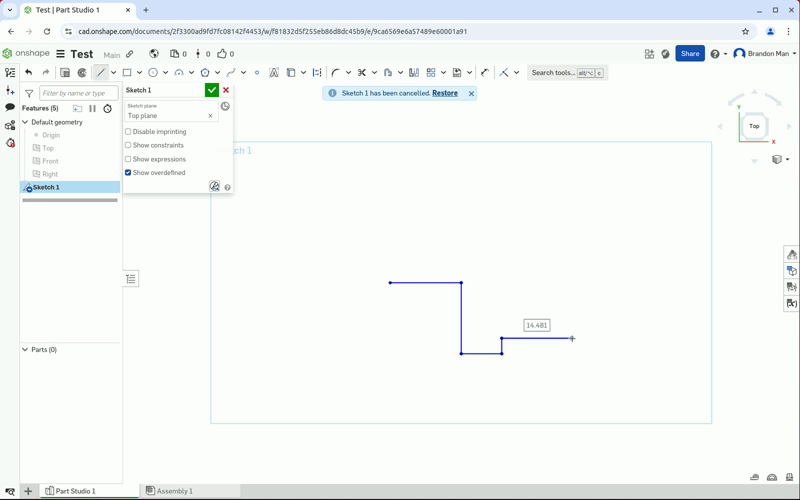
mouse_move(572, 254)
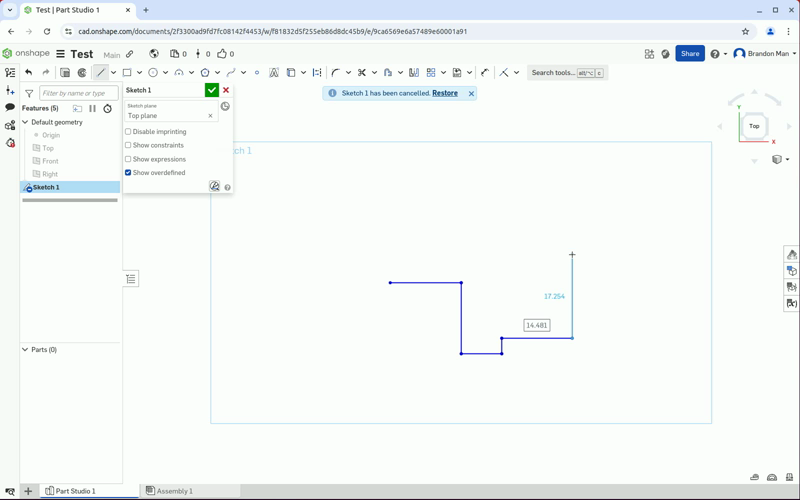
click(572, 254)
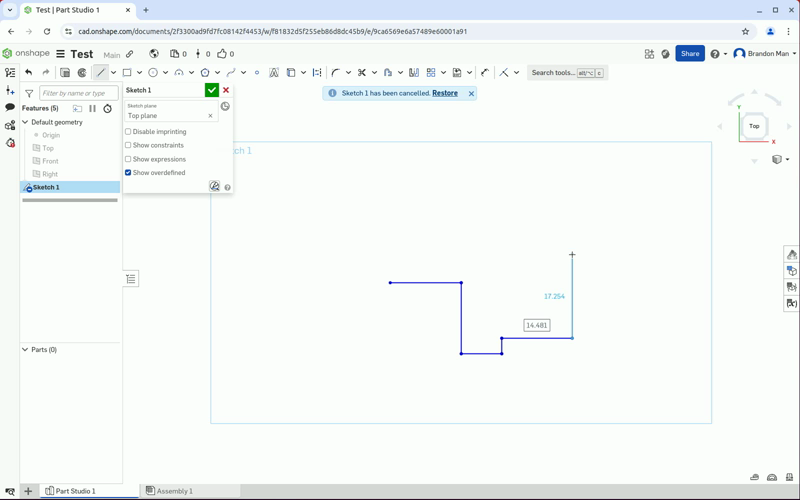
key_up(shift)
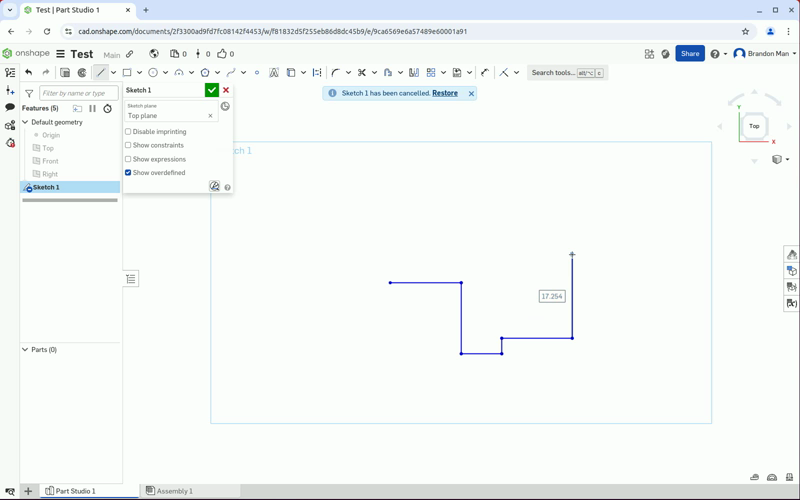
key_down(shift)
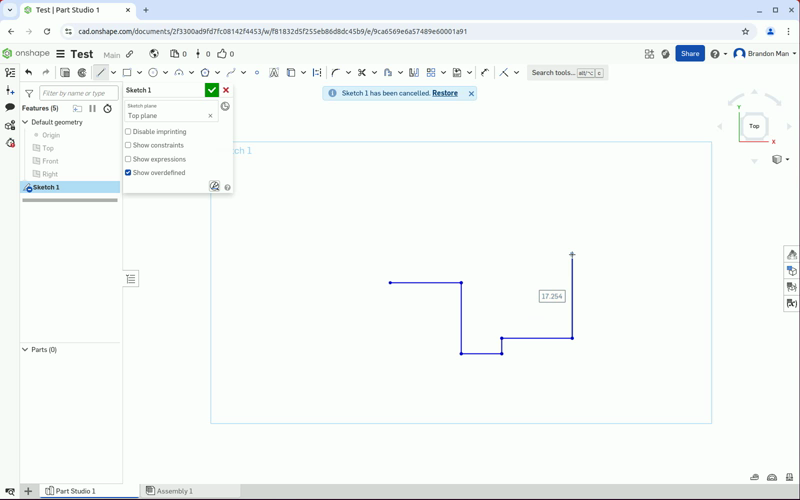
mouse_move(501, 254)
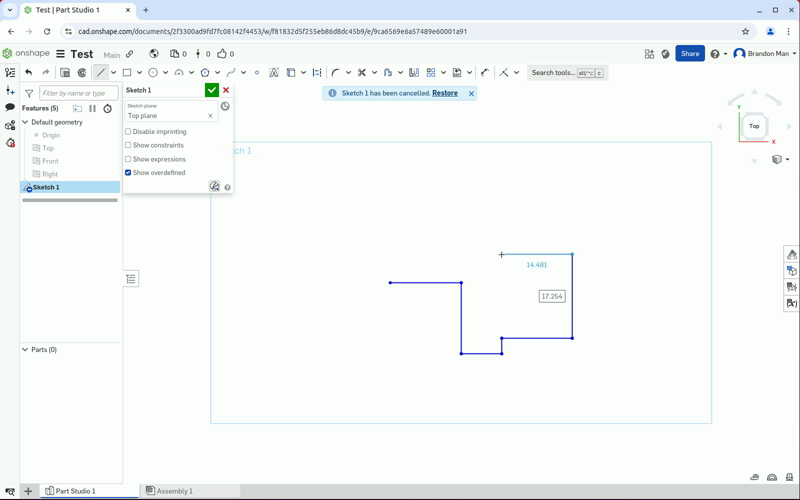
click(501, 254)
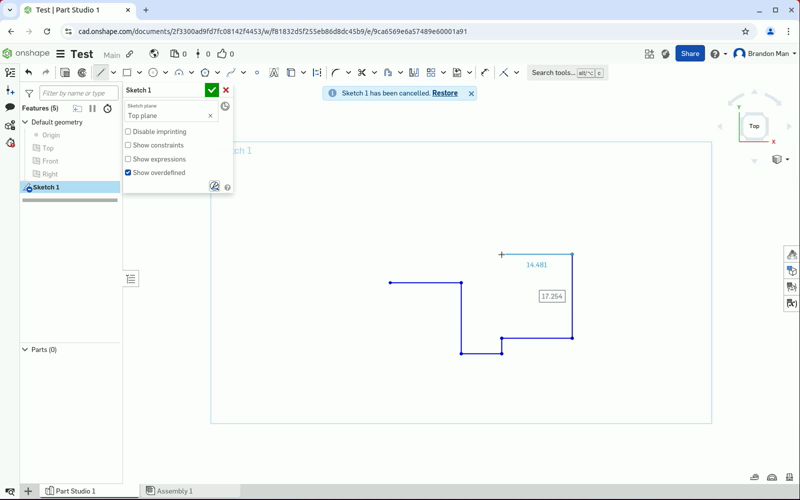
key_up(shift)
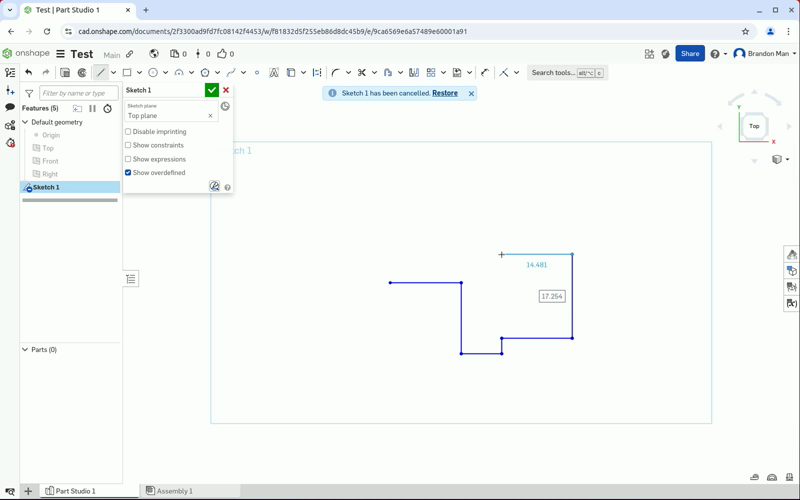
key_down(shift)
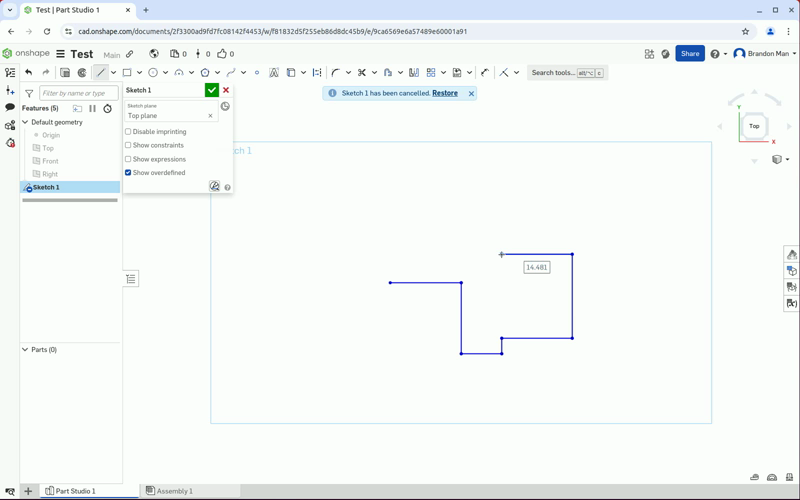
mouse_move(531, 254)
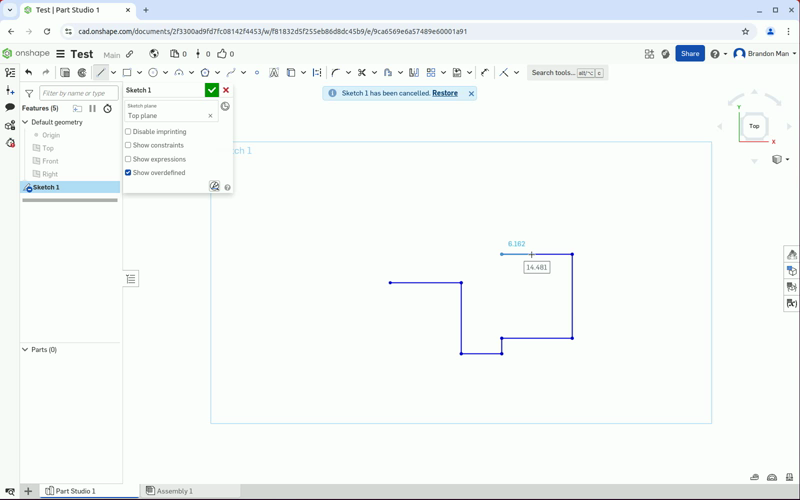
mouse_move(501, 240)
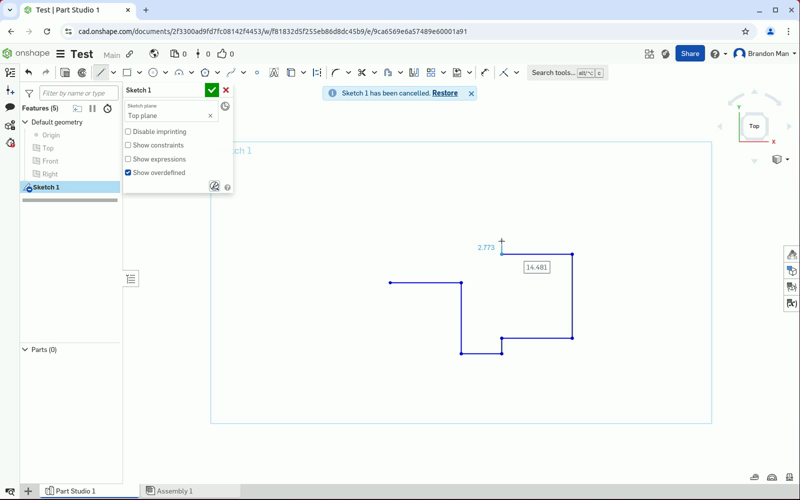
click(501, 240)
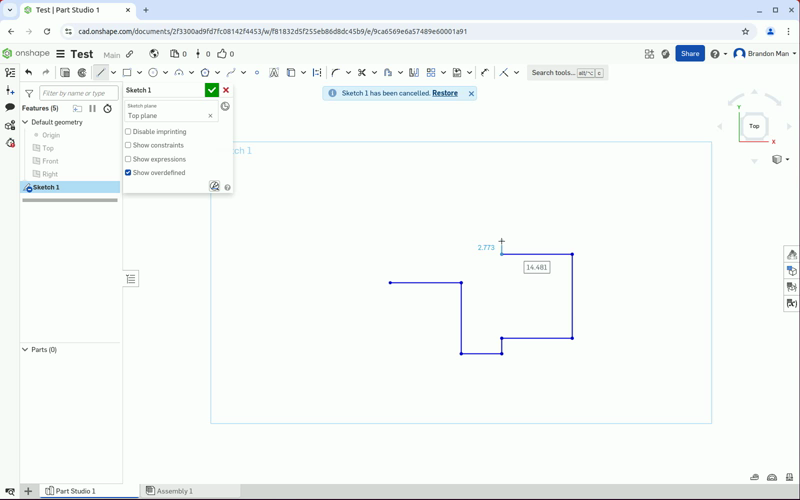
key_up(shift)
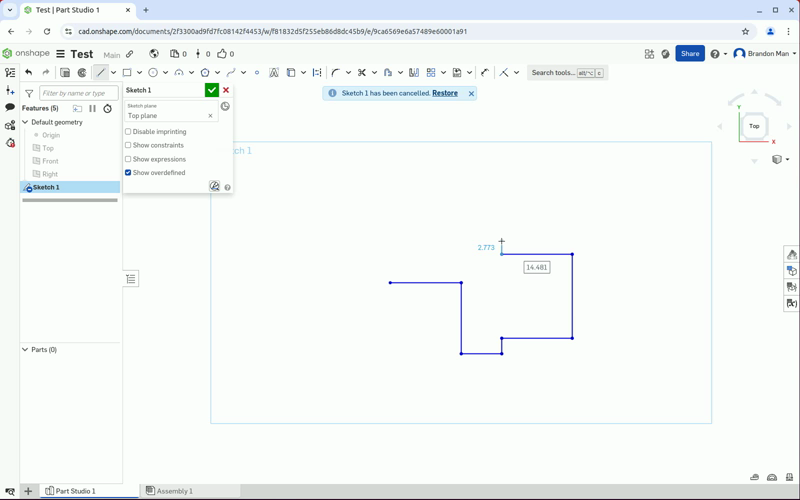
key_down(shift)
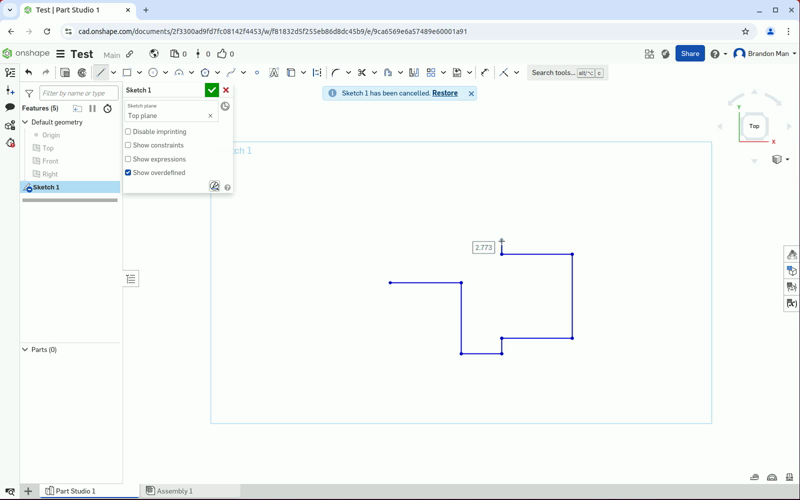
mouse_move(531, 240)
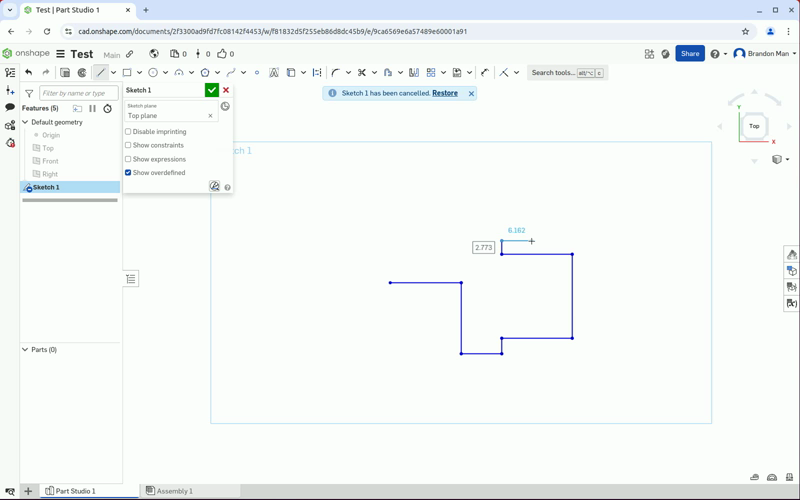
mouse_move(488, 240)
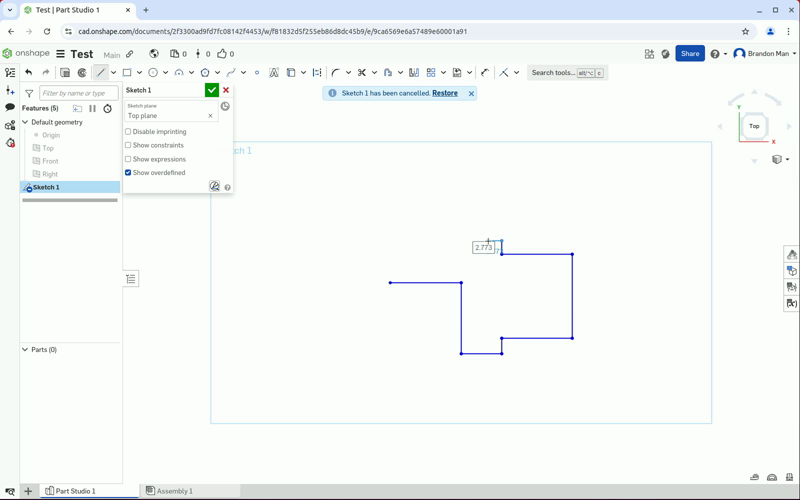
click(488, 240)
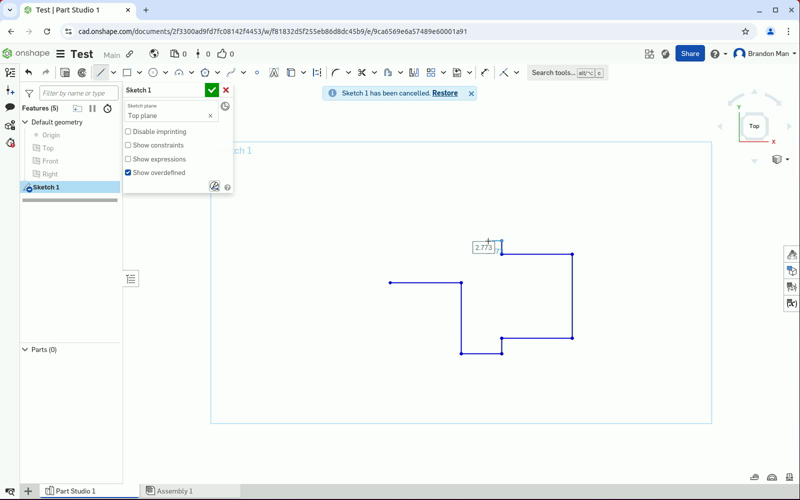
key_up(shift)
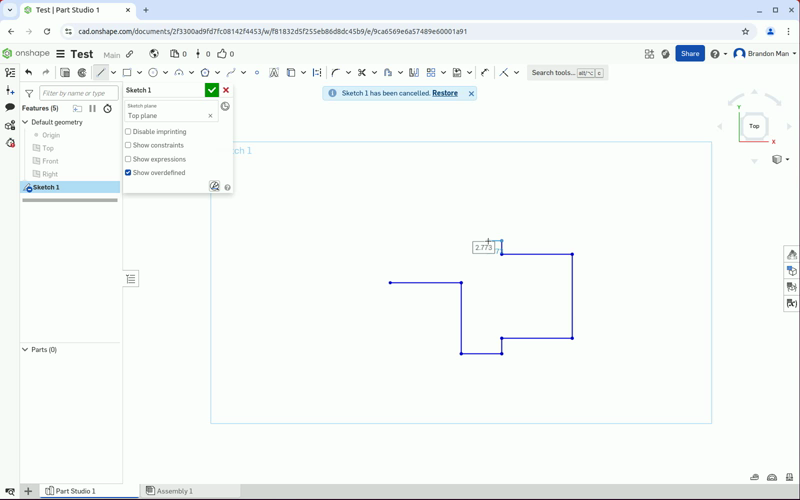
key_down(shift)
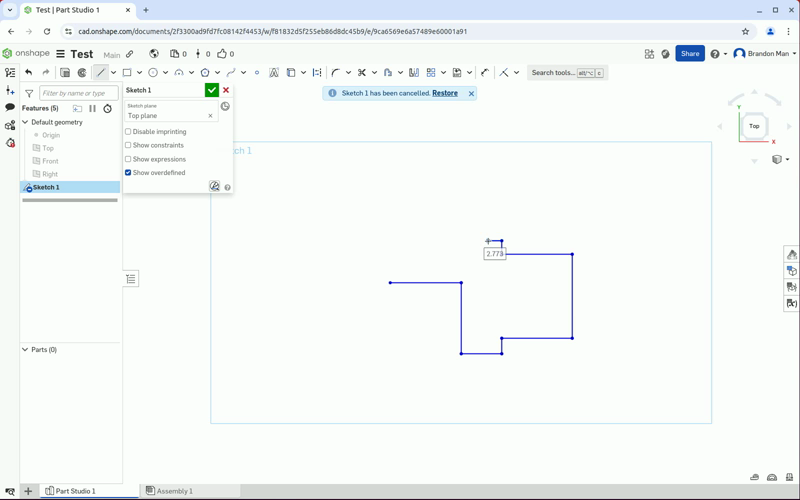
mouse_move(488, 171)
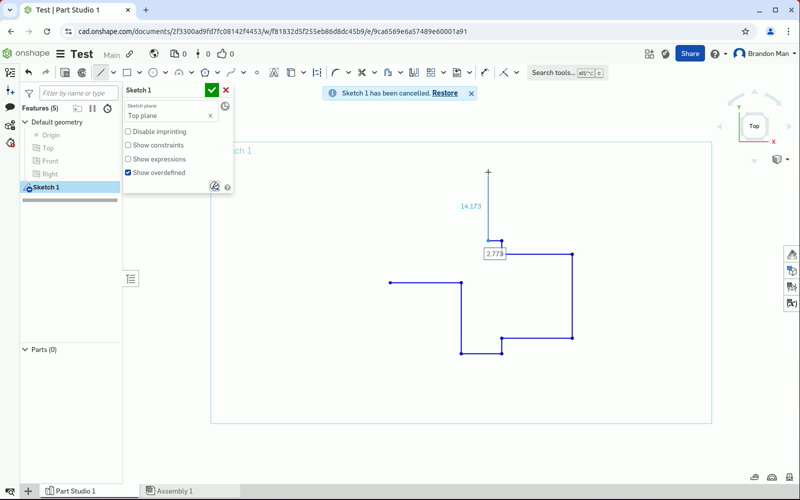
click(488, 171)
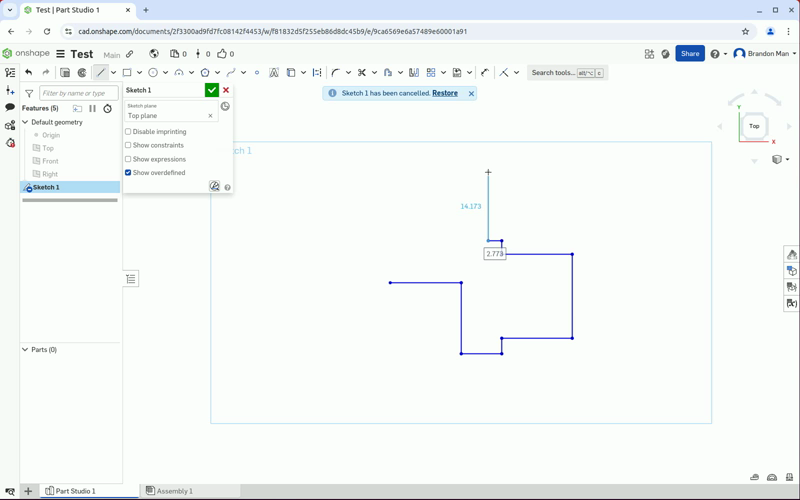
key_up(shift)
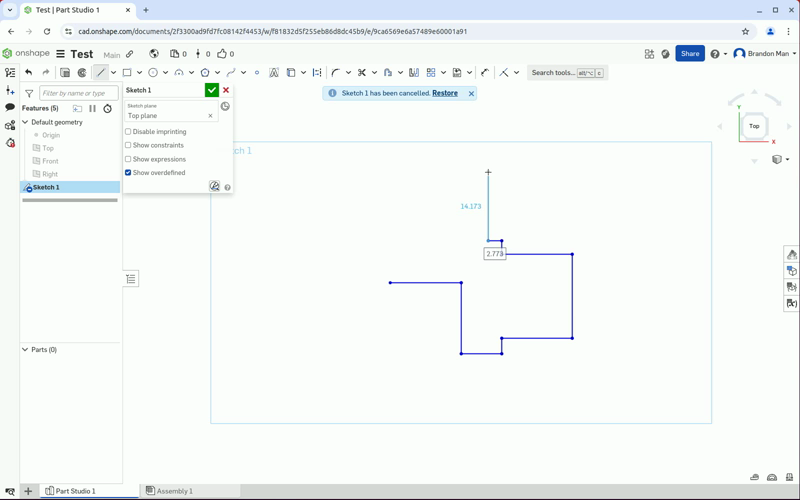
key_down(shift)
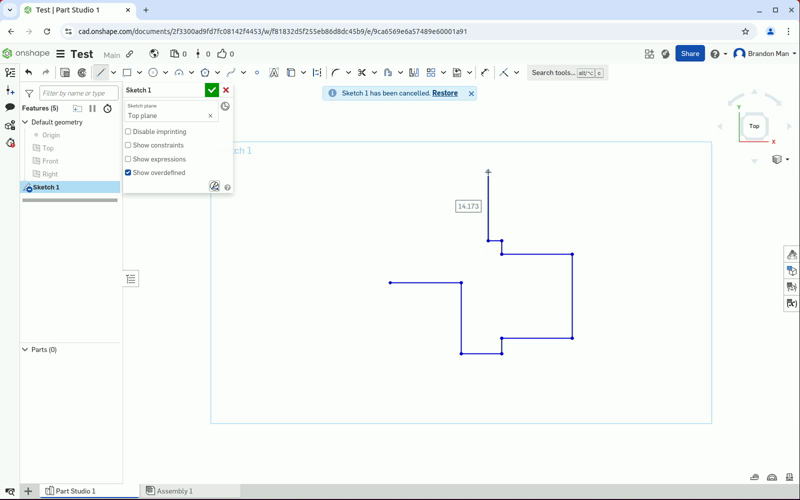
mouse_move(403, 171)
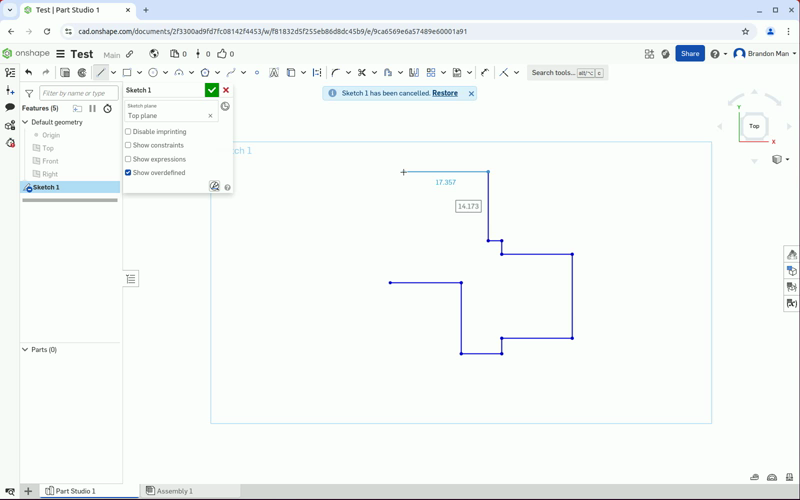
click(403, 171)
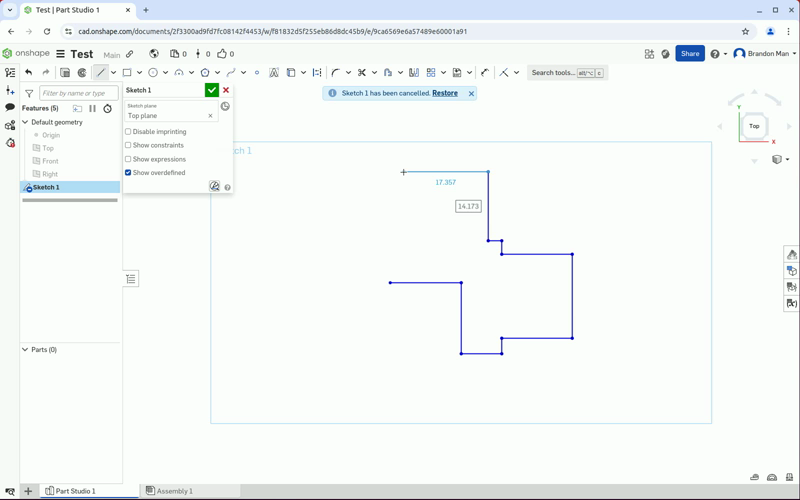
key_up(shift)
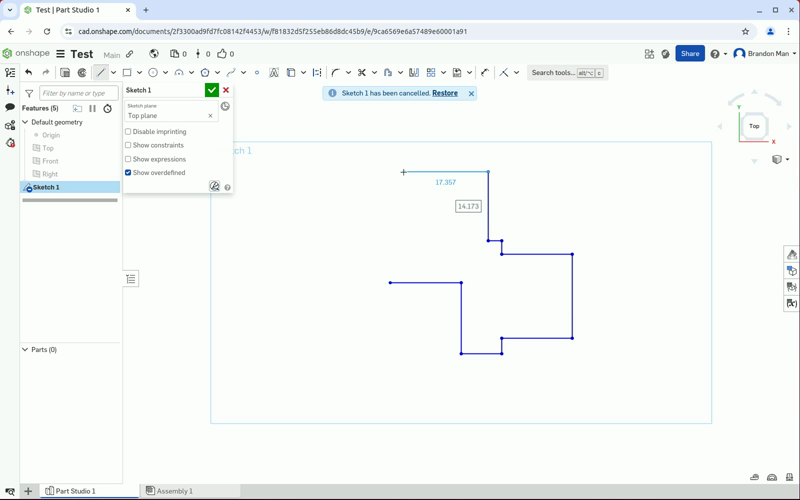
key_down(shift)
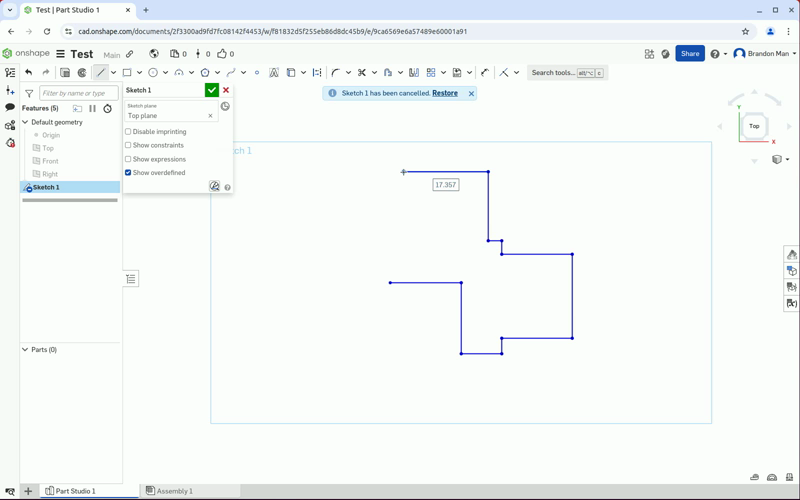
mouse_move(403, 240)
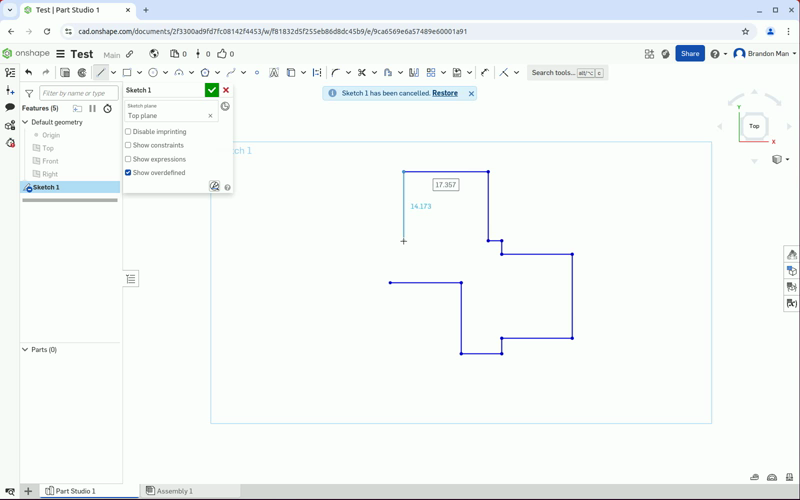
click(403, 240)
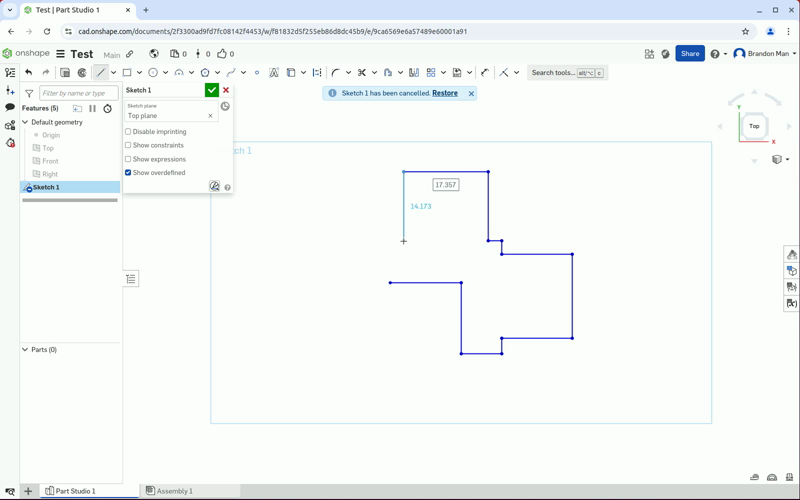
key_up(shift)
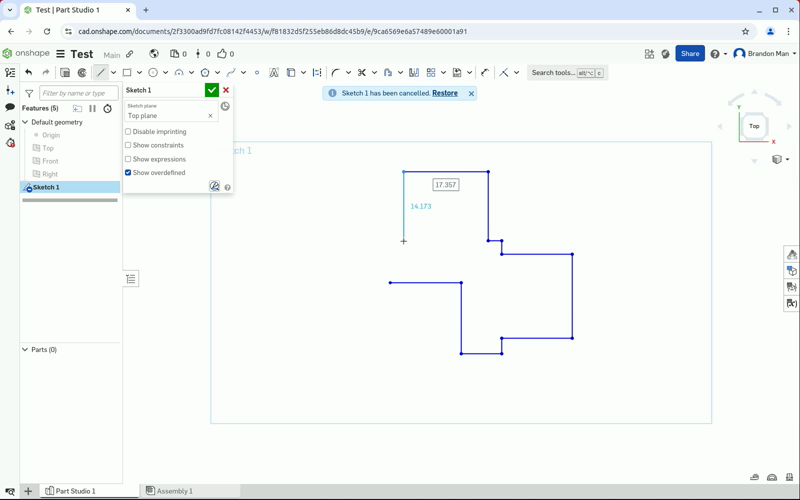
key_down(shift)
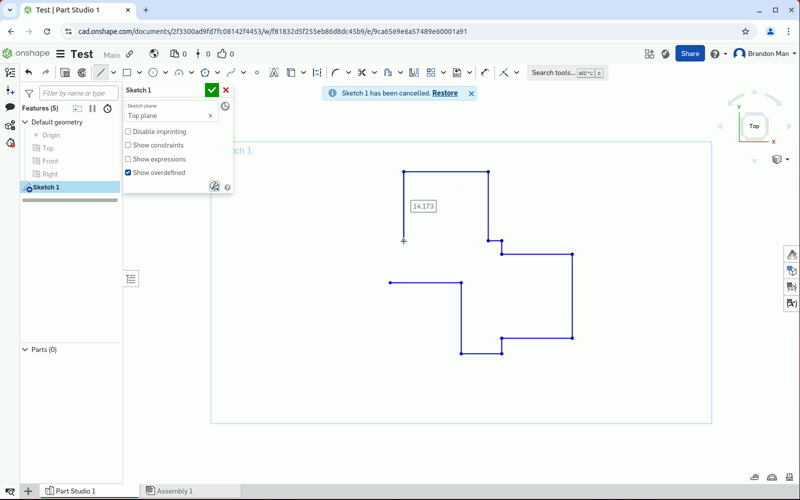
mouse_move(433, 240)
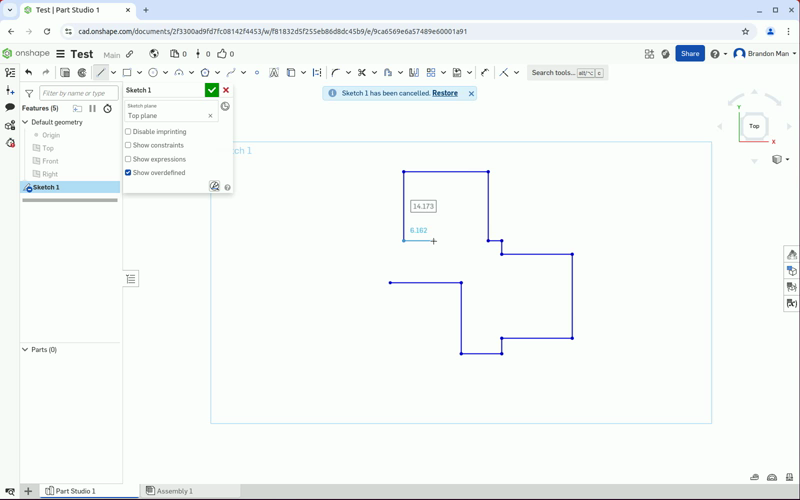
mouse_move(390, 240)
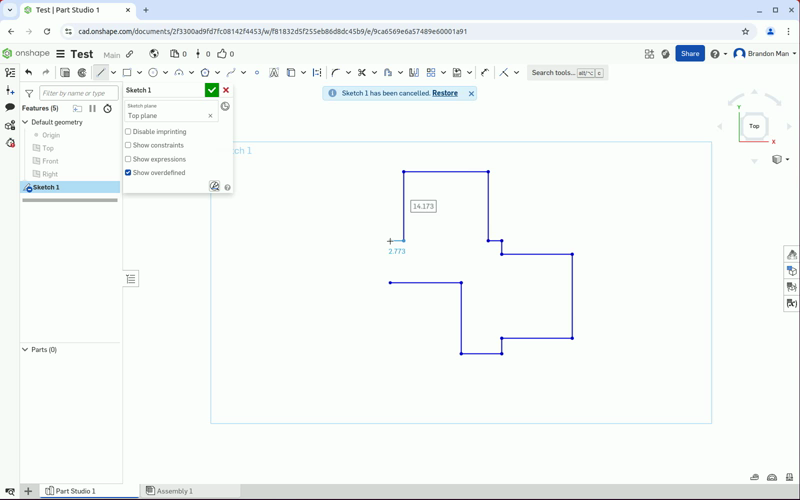
click(390, 240)
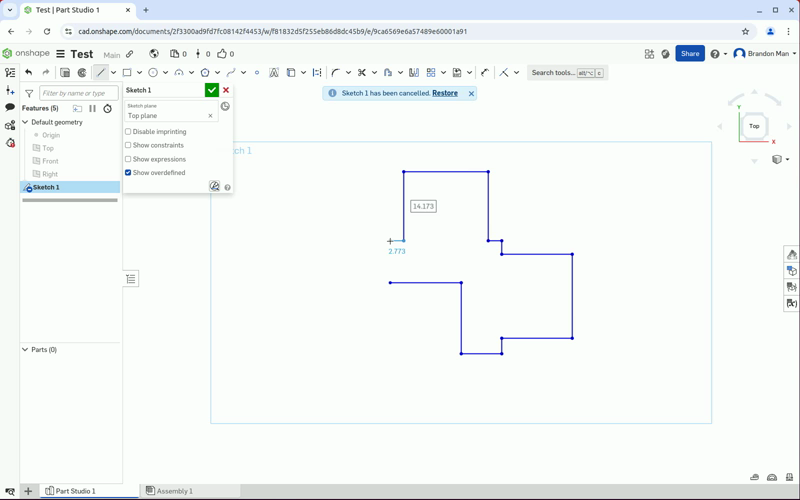
key_up(shift)
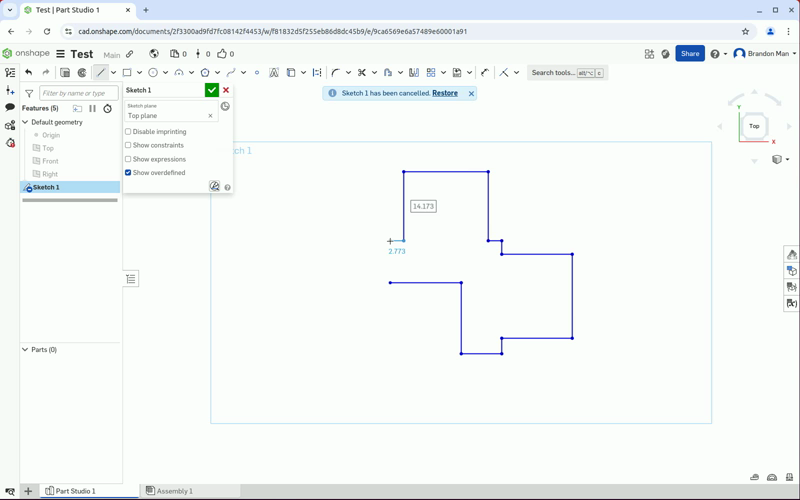
mouse_move(420, 240)
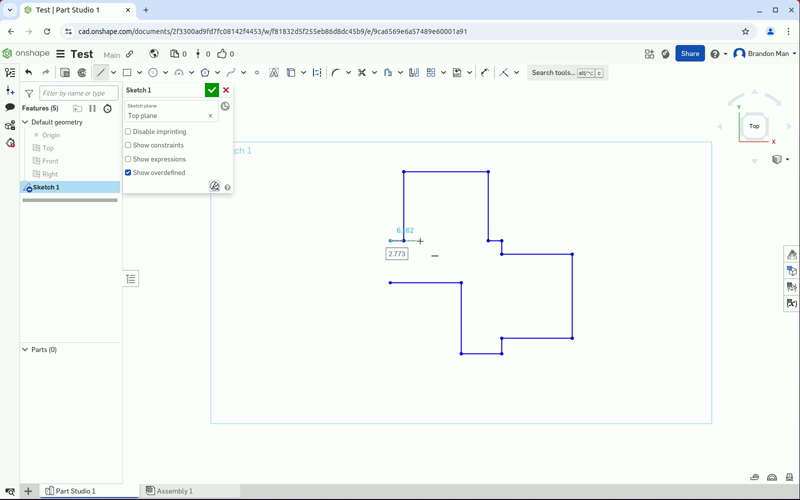
key_down(shift)
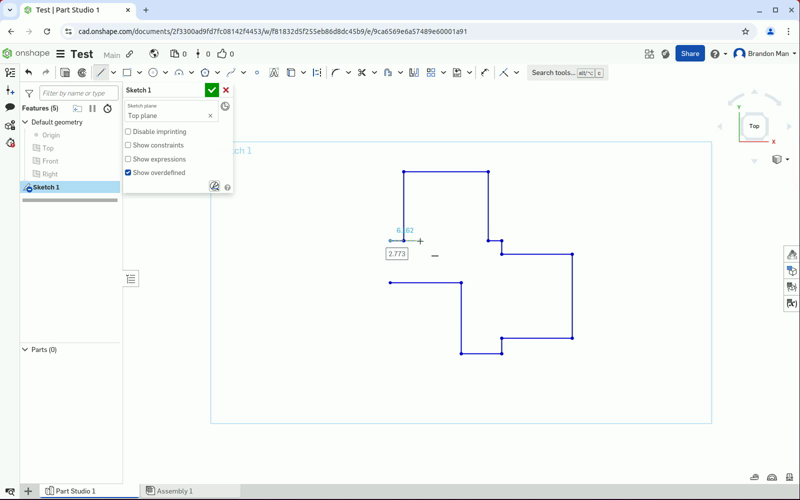
mouse_move(390, 282)
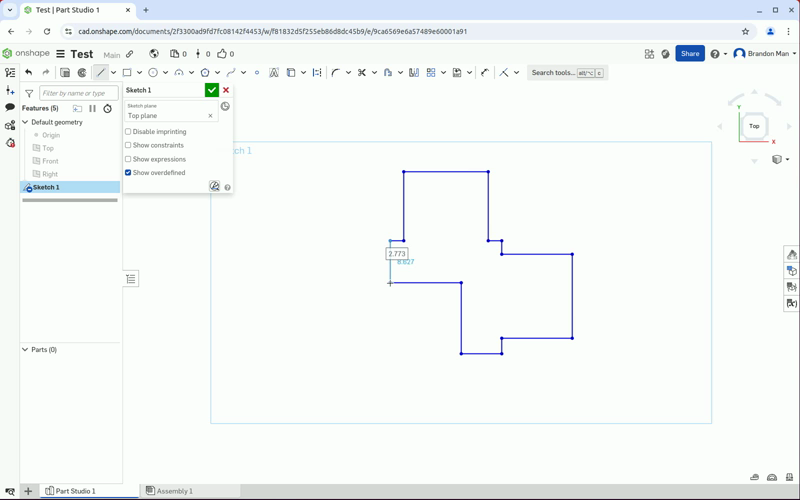
key_up(shift)
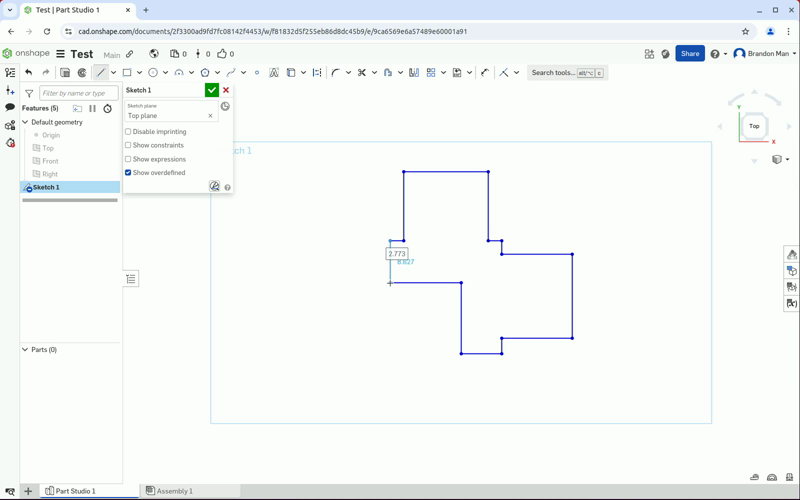
click(390, 282)
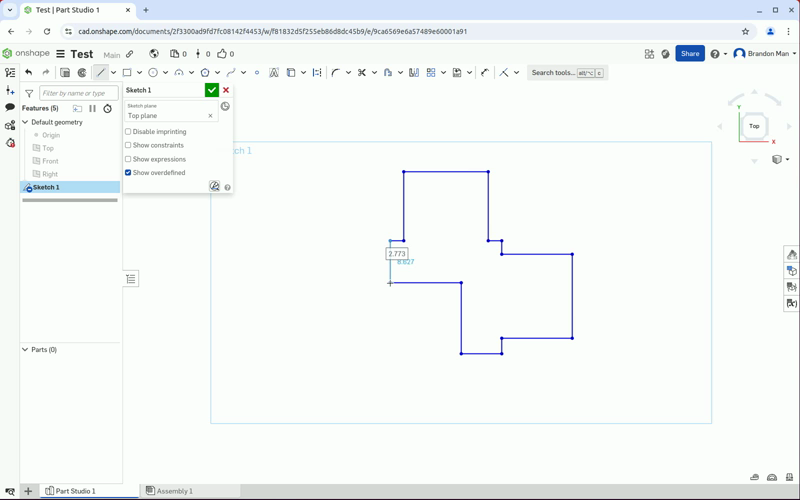
key(esc)
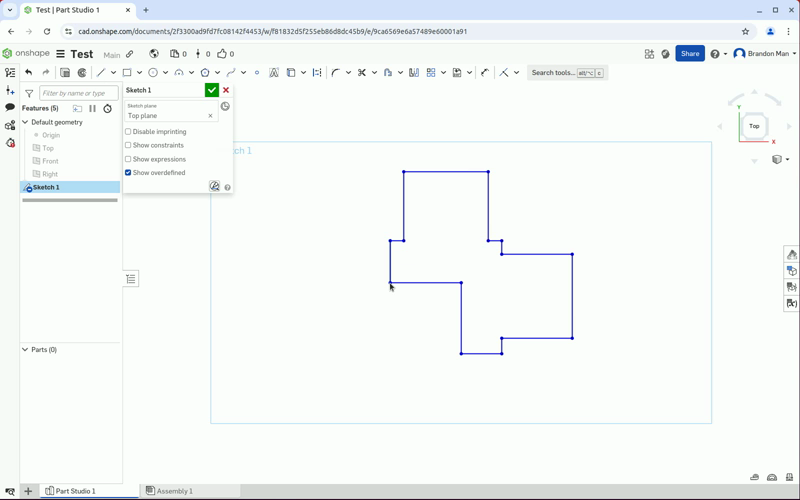
mouse_move(474, 210)
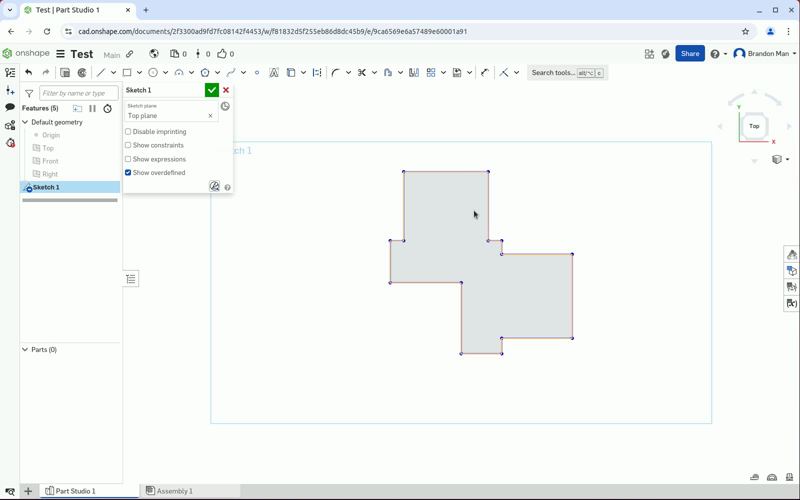
click(474, 210)
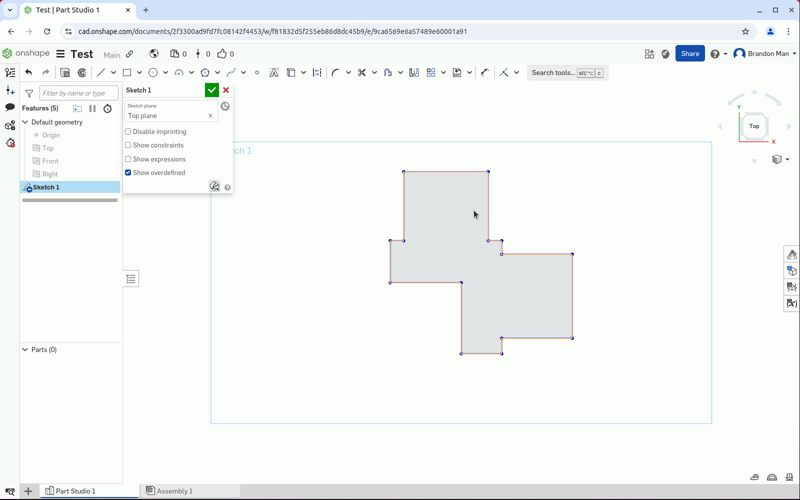
mouse_move(73, 352)
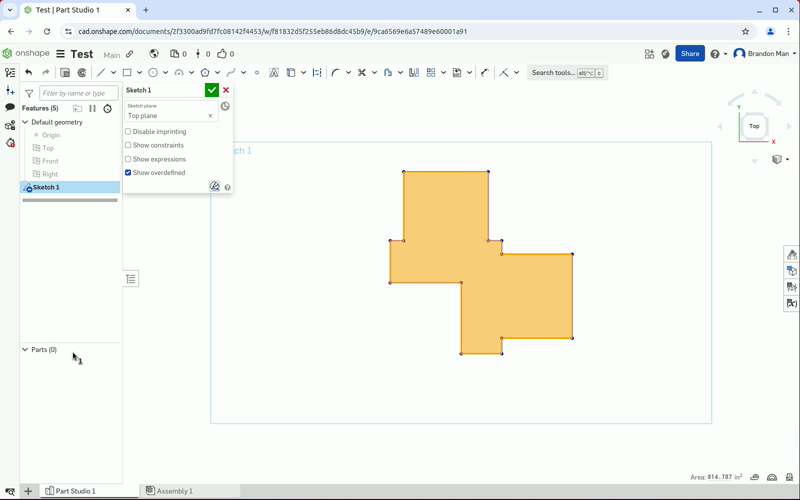
key(shift+y)
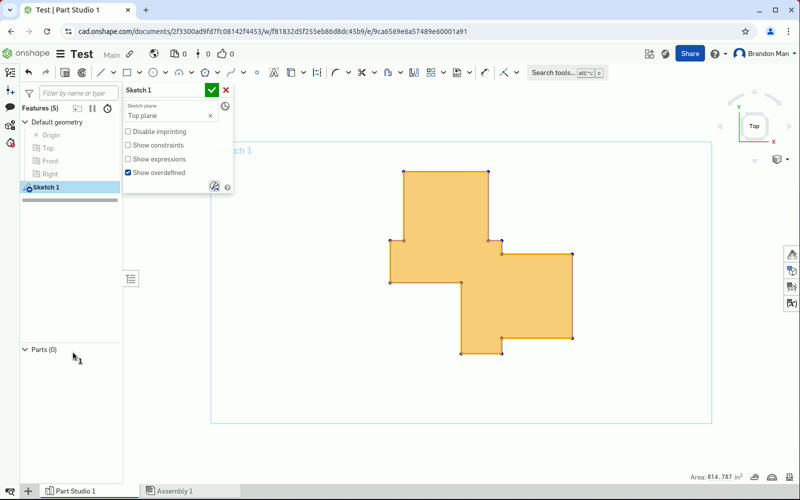
key(shift+e)
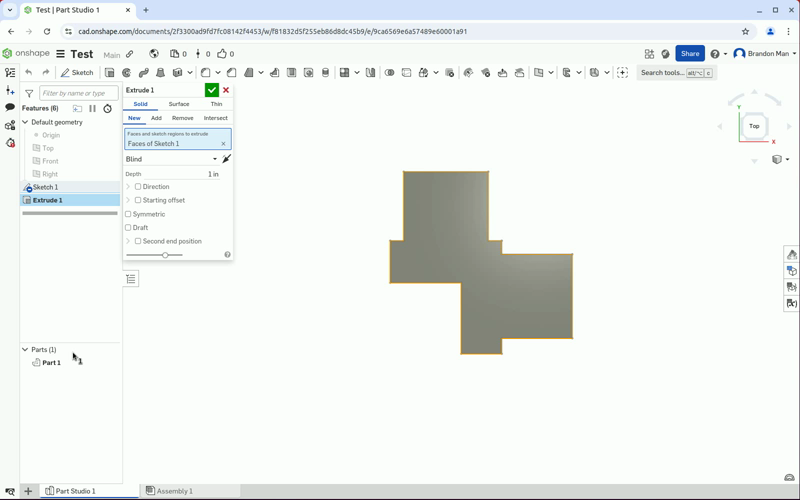
mouse_move(143, 106)
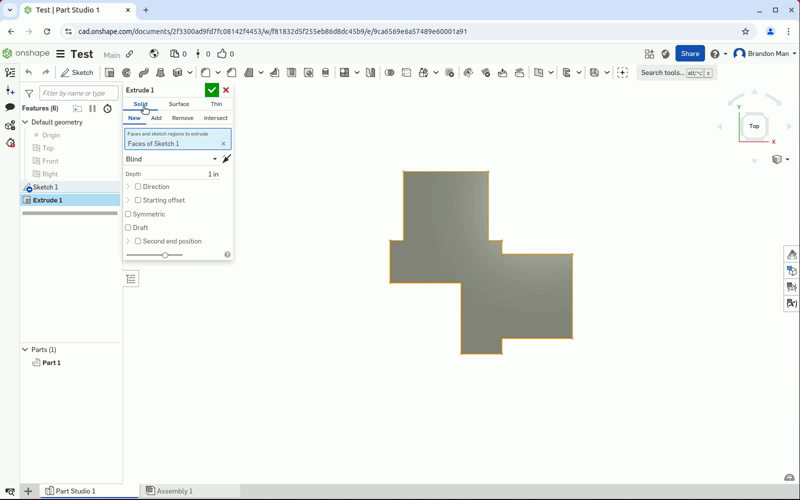
click(143, 106)
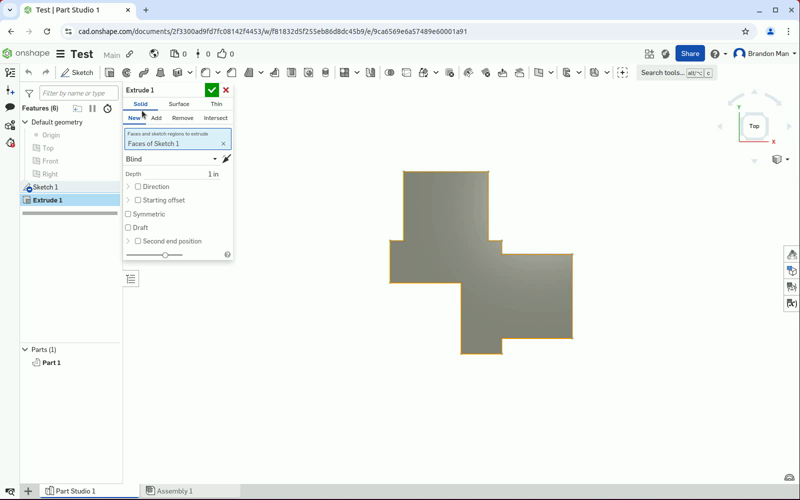
mouse_move(137, 120)
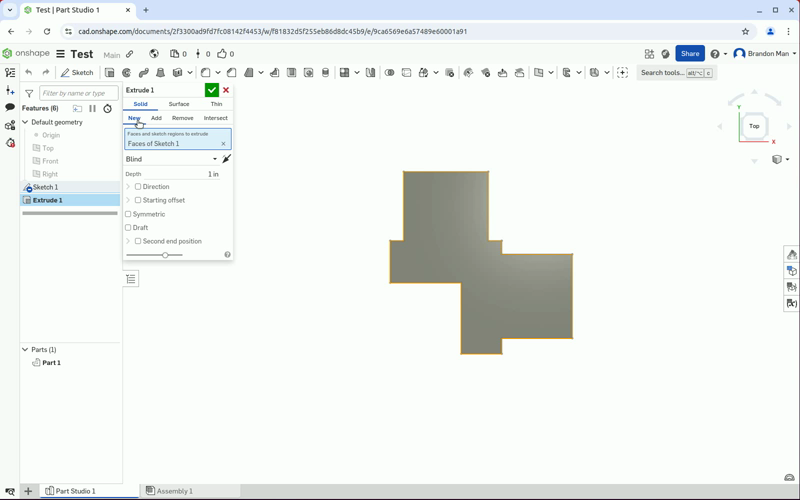
click(137, 120)
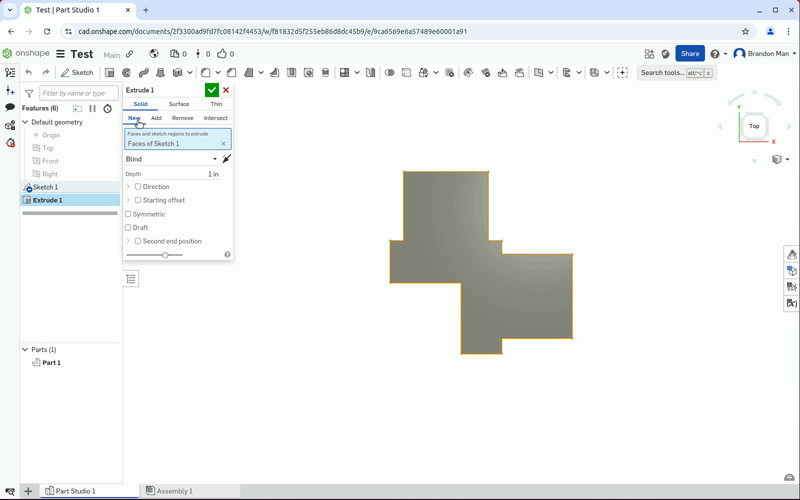
key(tab, 4)
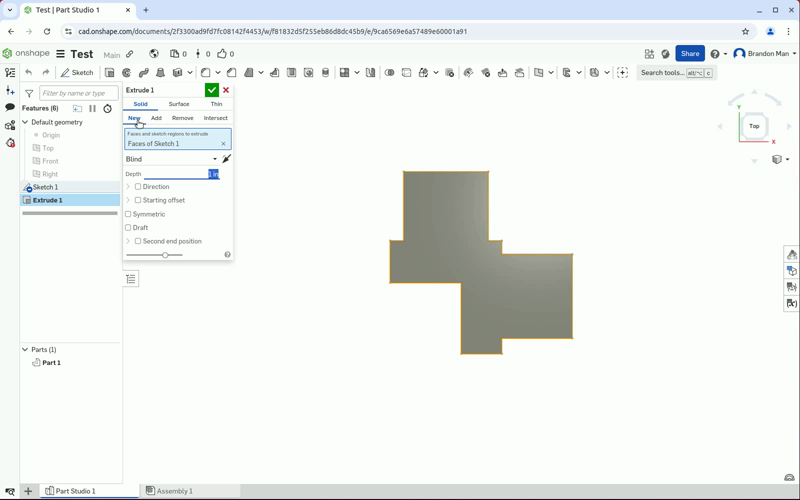
text(2.889)
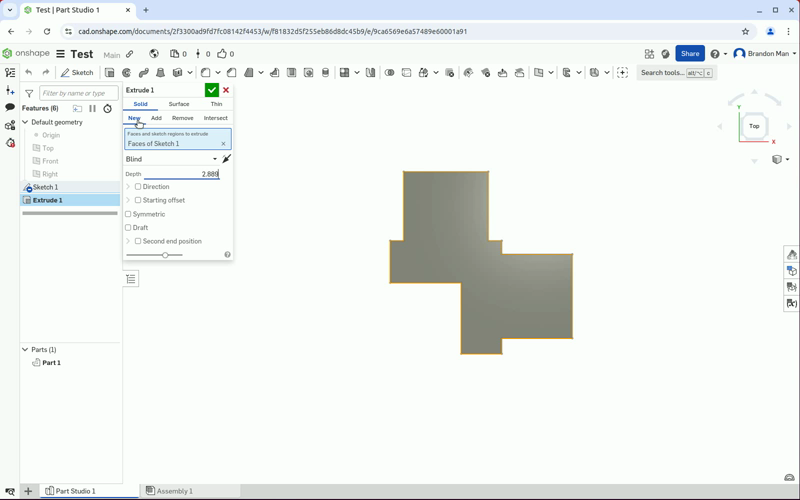
key(enter)
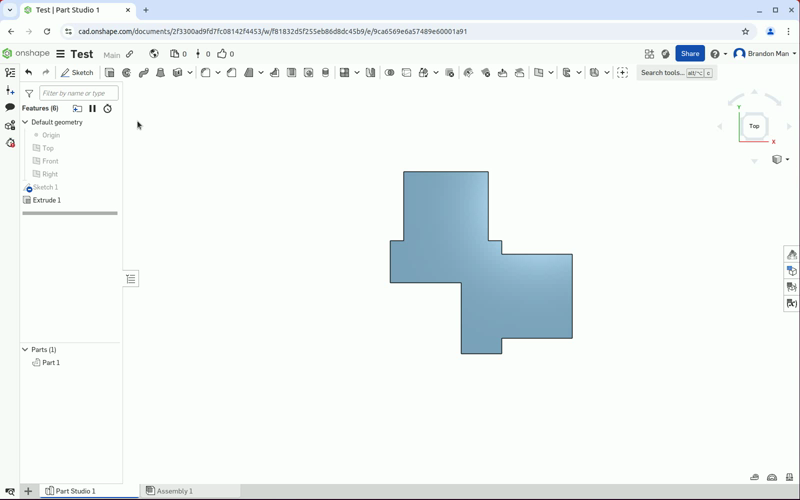
key(shift+h)
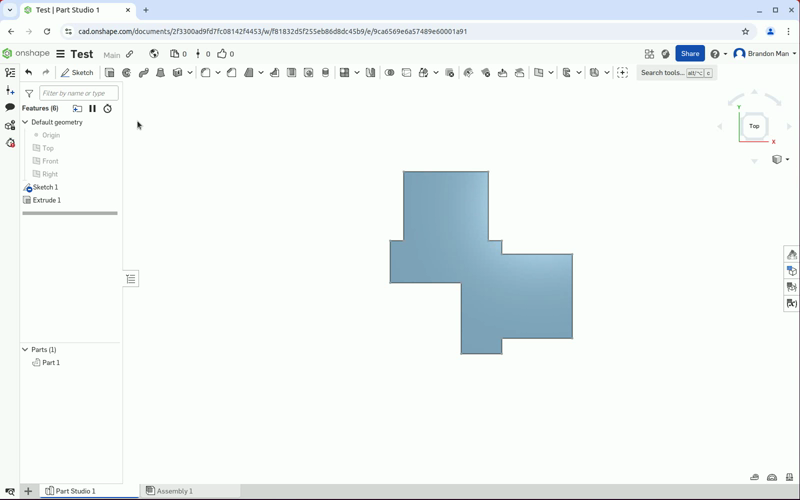
key(shift+h)
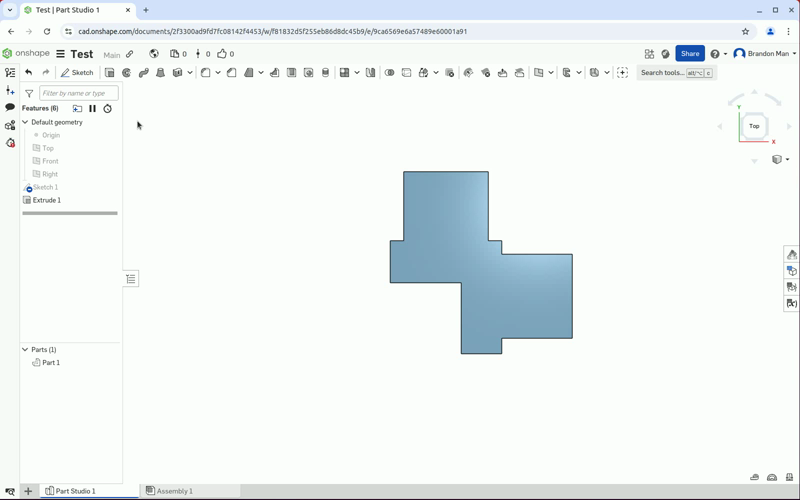
mouse_move(73, 189)
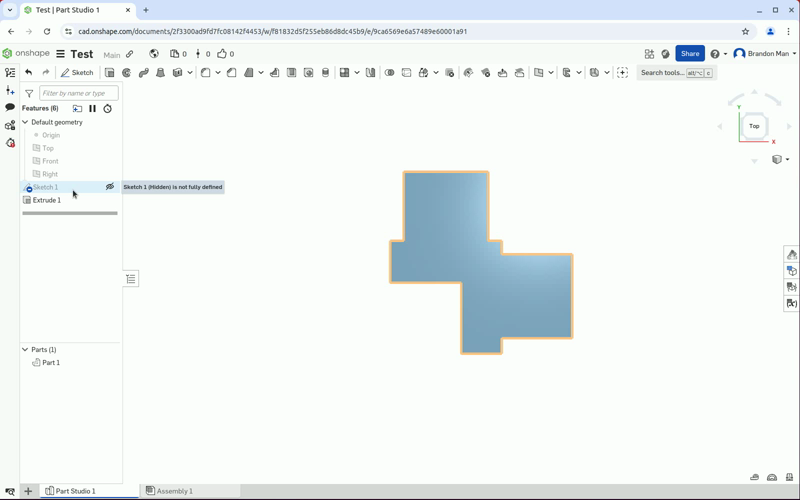
click(73, 189)
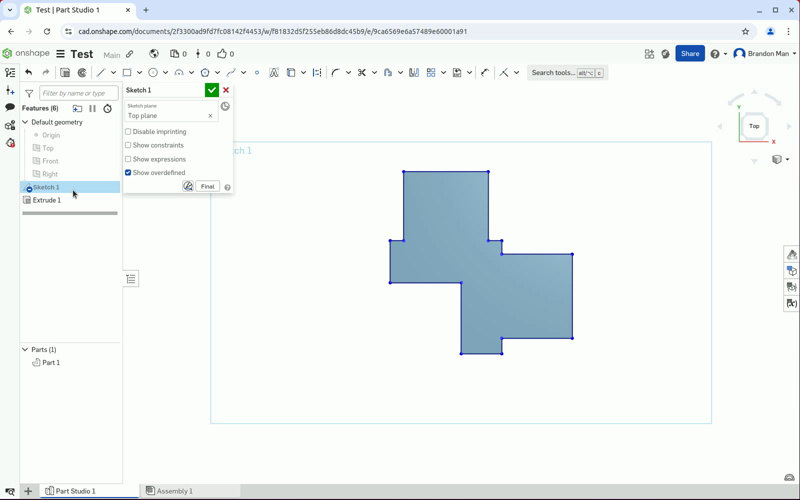
mouse_move(229, 92)
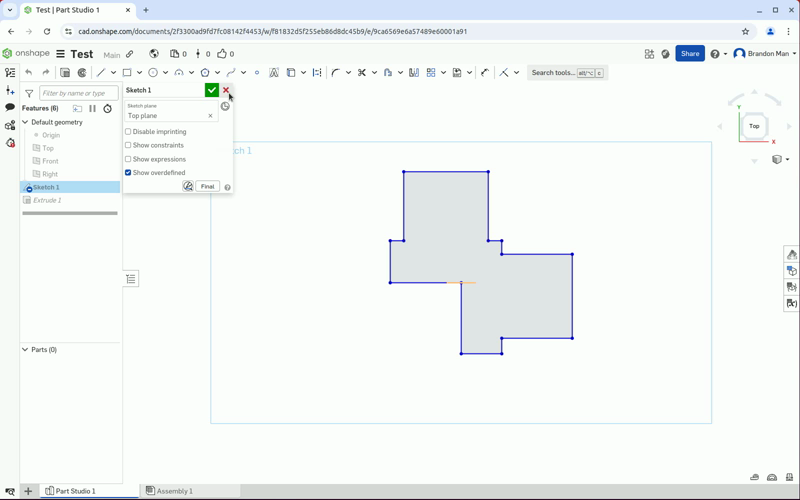
click(229, 92)
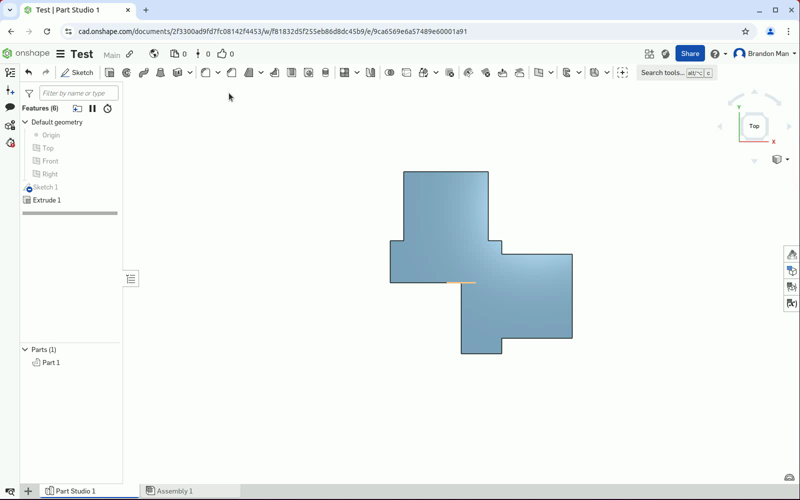
mouse_move(541, 75)
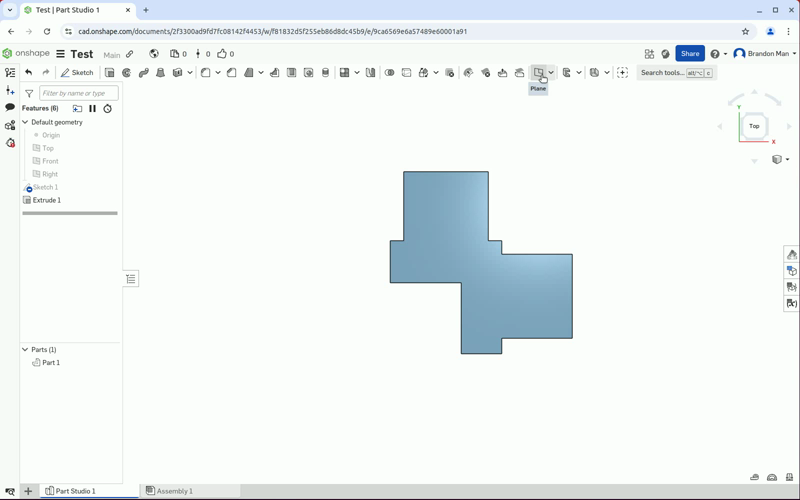
click(541, 75)
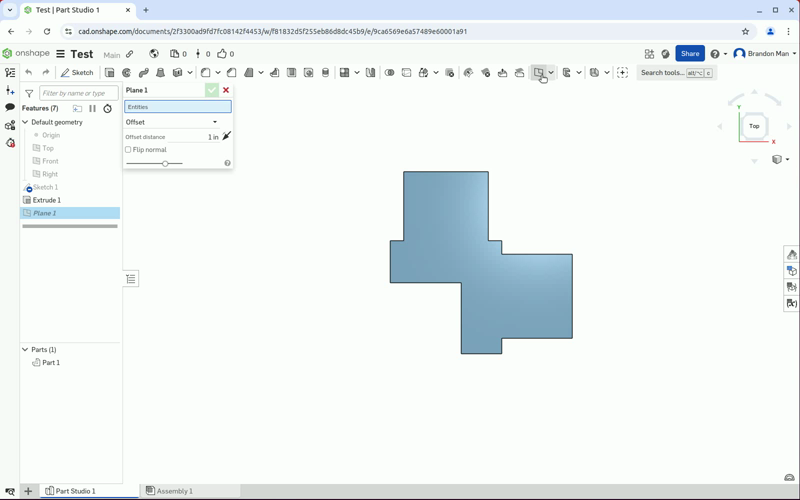
mouse_move(73, 150)
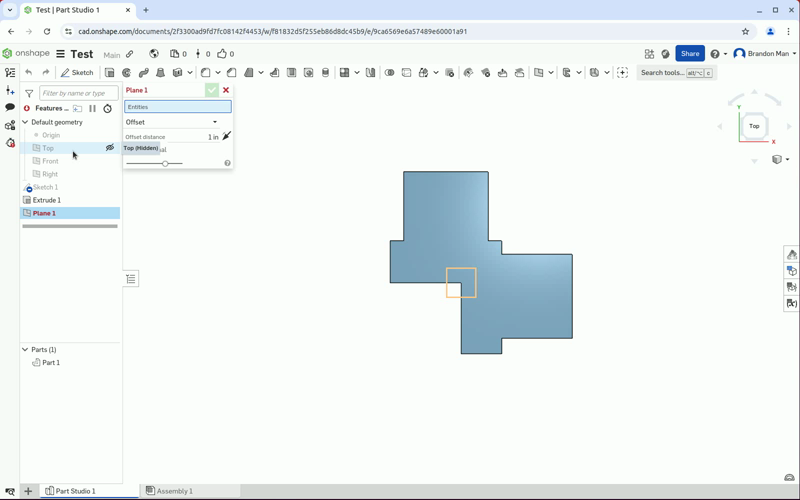
click(73, 150)
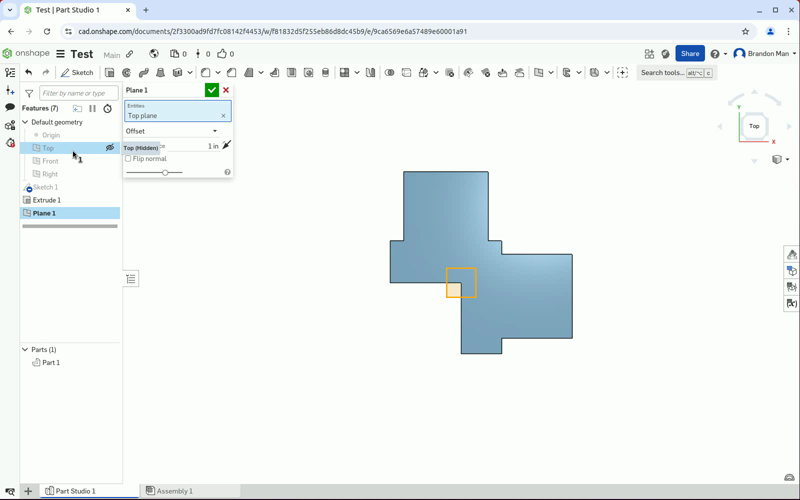
key(tab, 2)
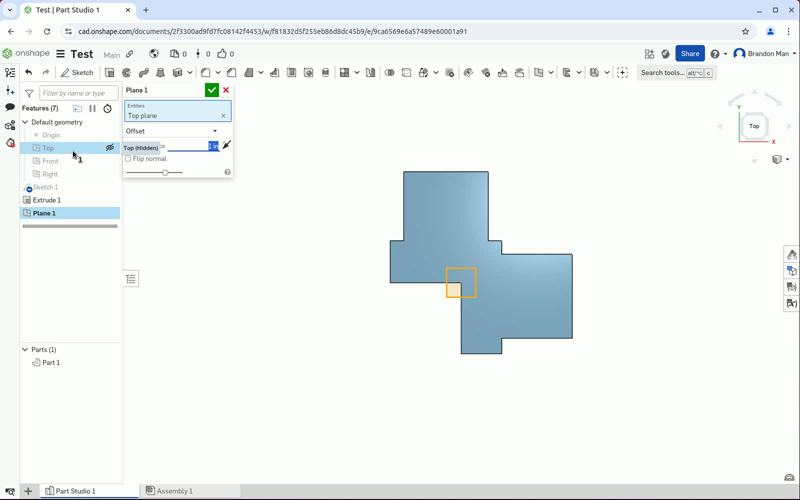
text(2.896)
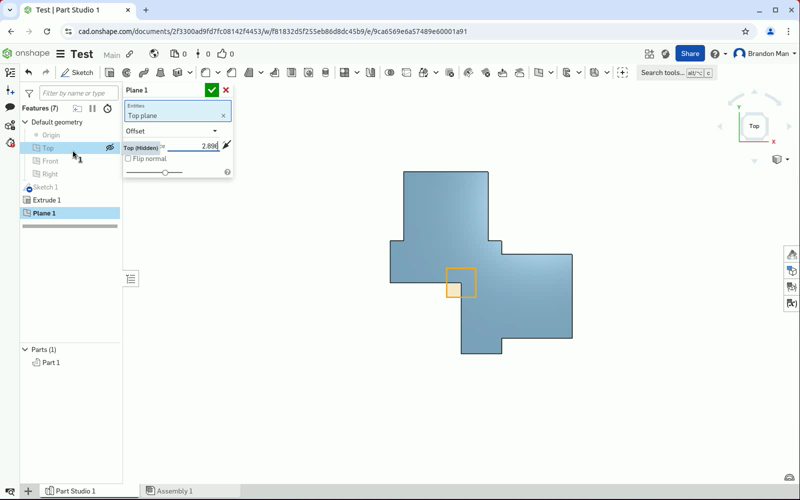
key(enter, 2)
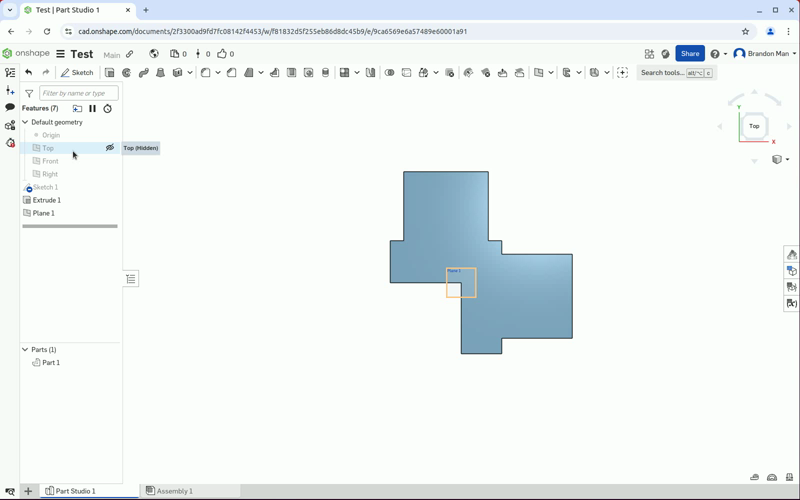
key(shift+s)
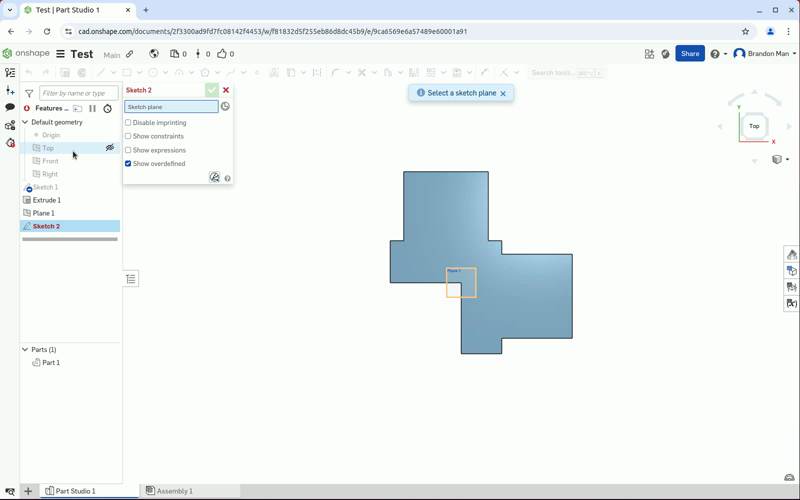
mouse_move(73, 215)
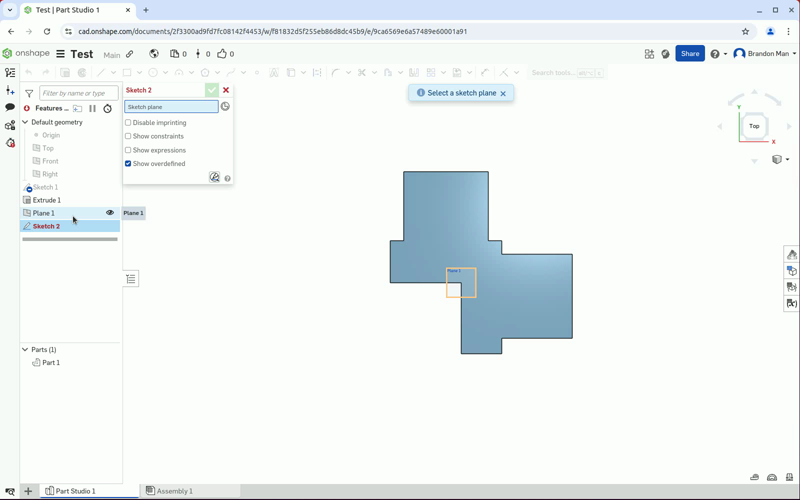
click(73, 215)
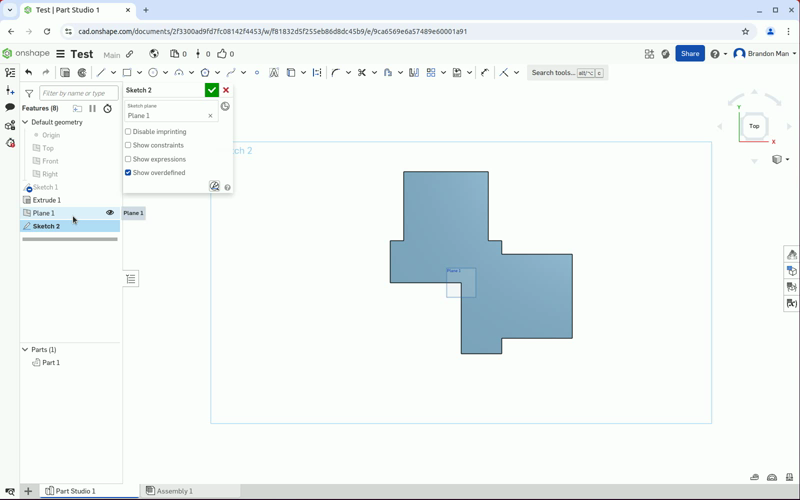
mouse_move(73, 352)
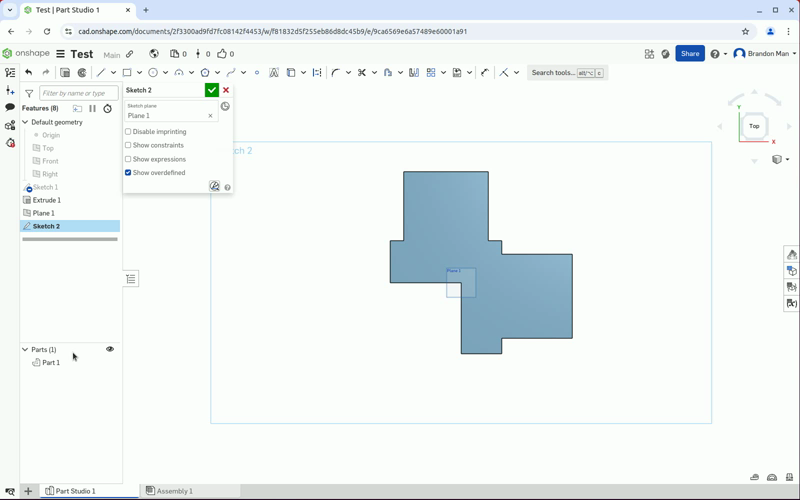
key(y)
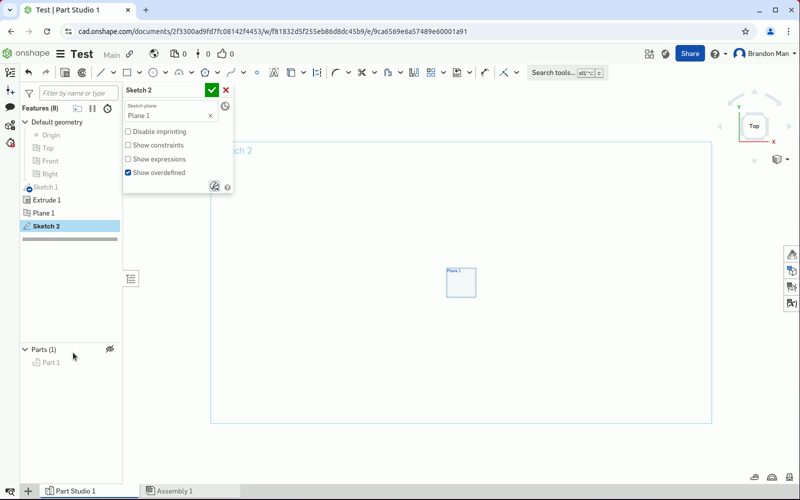
key(l)
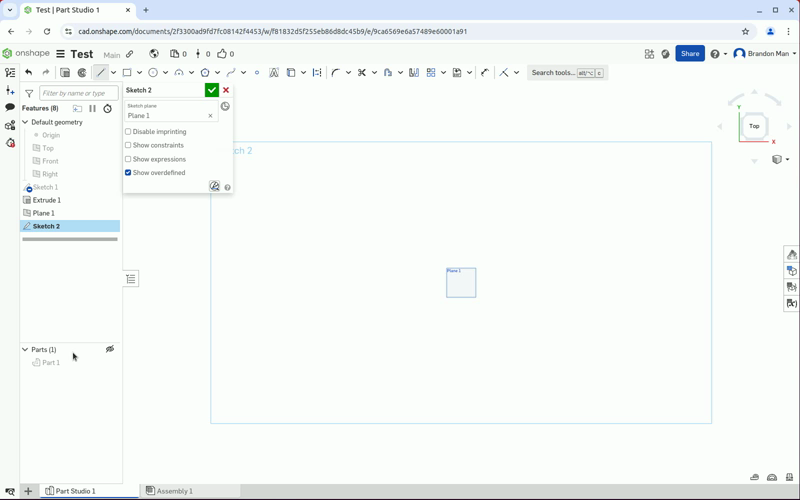
key_down(shift)
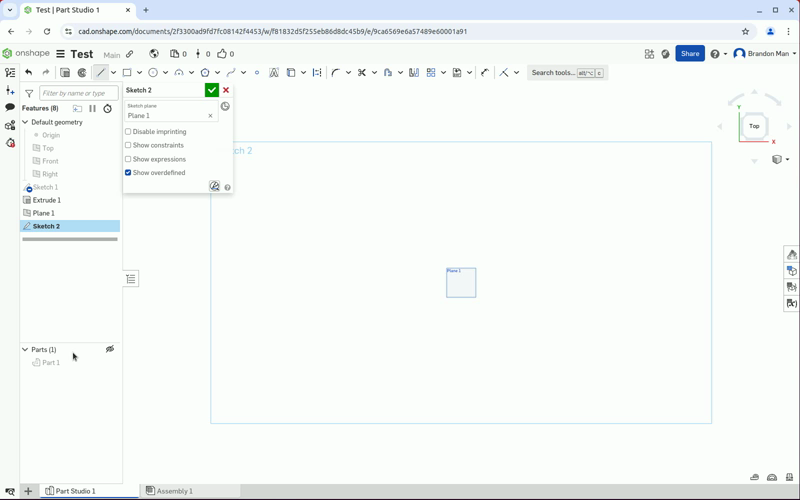
mouse_move(390, 282)
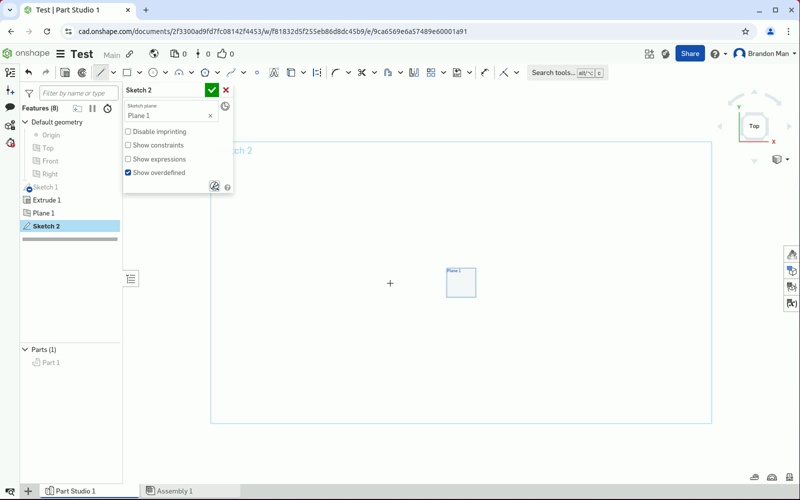
click(390, 282)
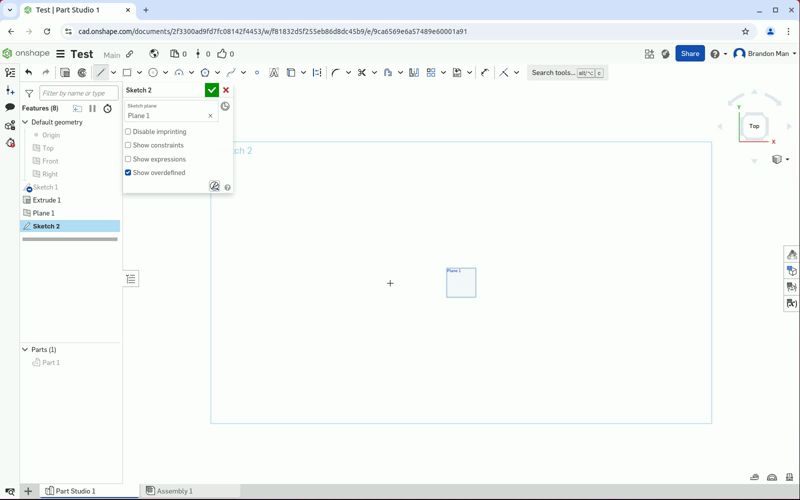
key_up(shift)
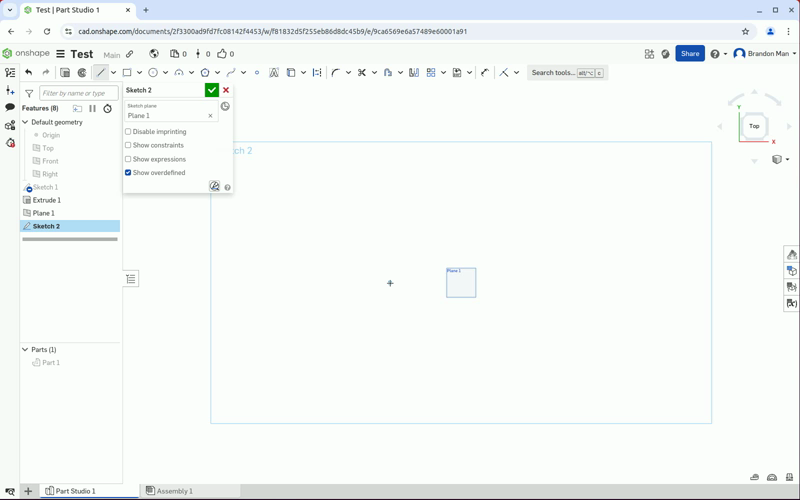
key_down(shift)
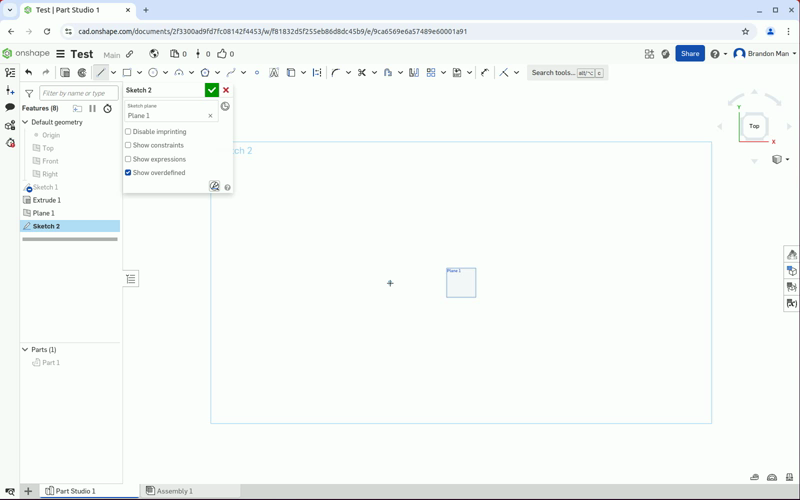
mouse_move(460, 282)
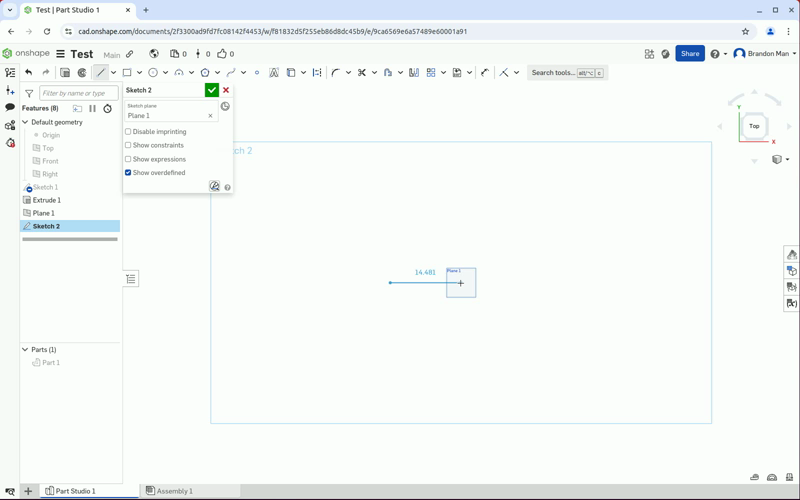
click(460, 282)
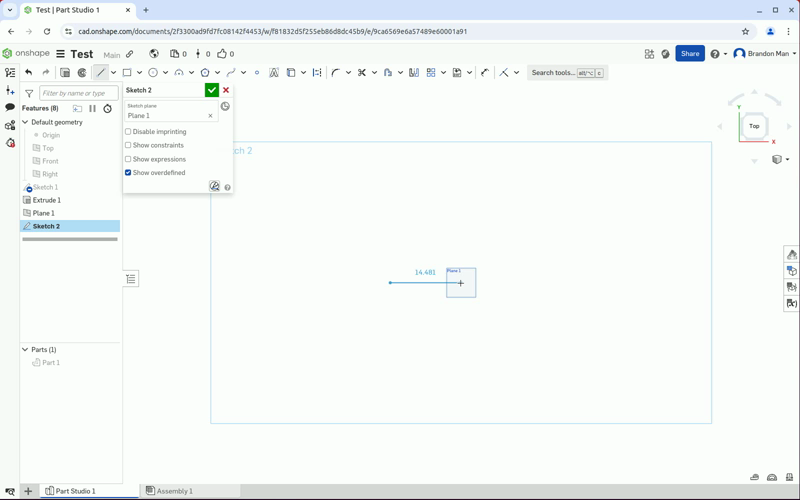
key_up(shift)
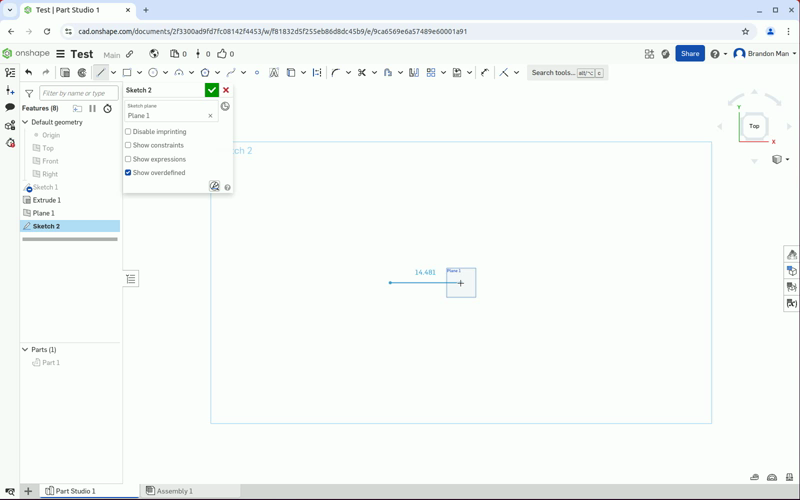
key_down(shift)
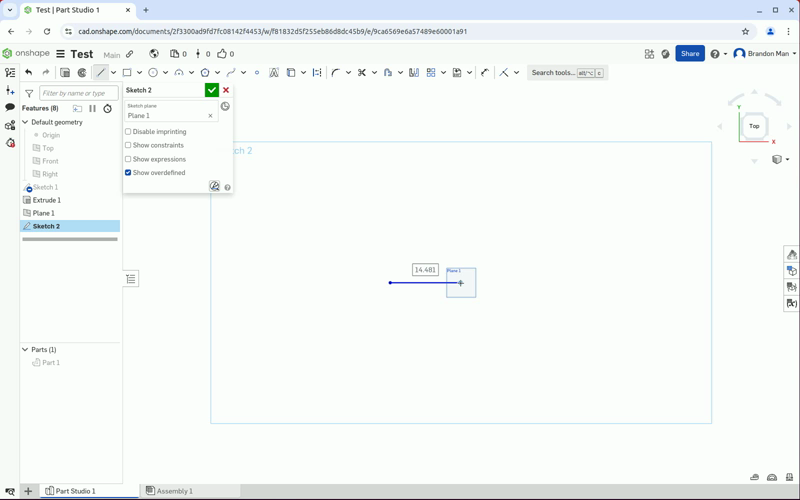
mouse_move(460, 353)
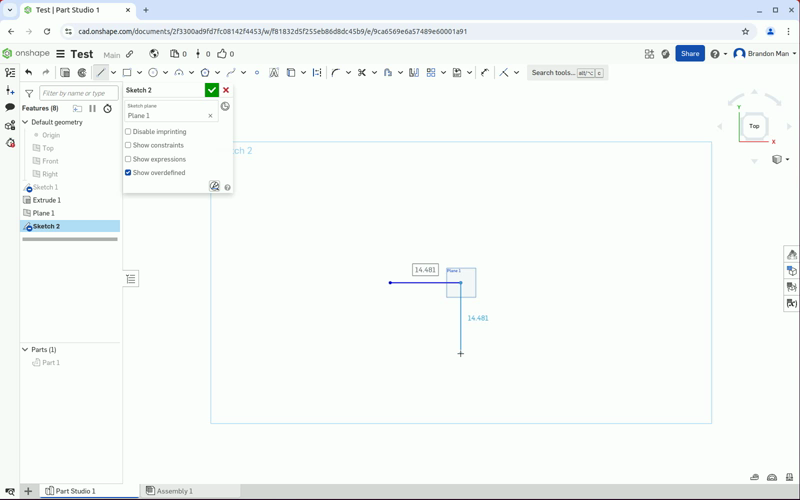
click(460, 353)
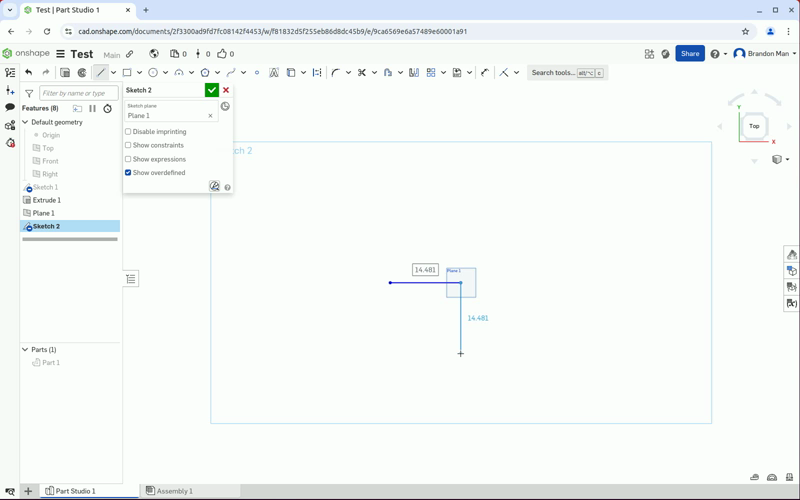
key_up(shift)
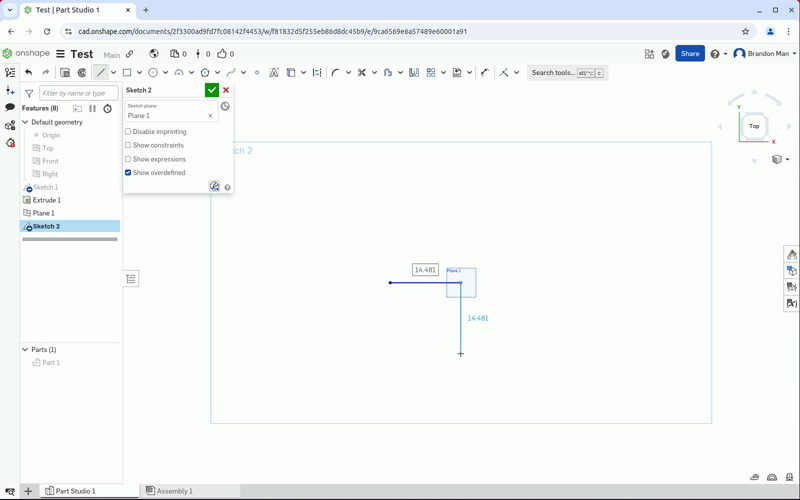
key_down(shift)
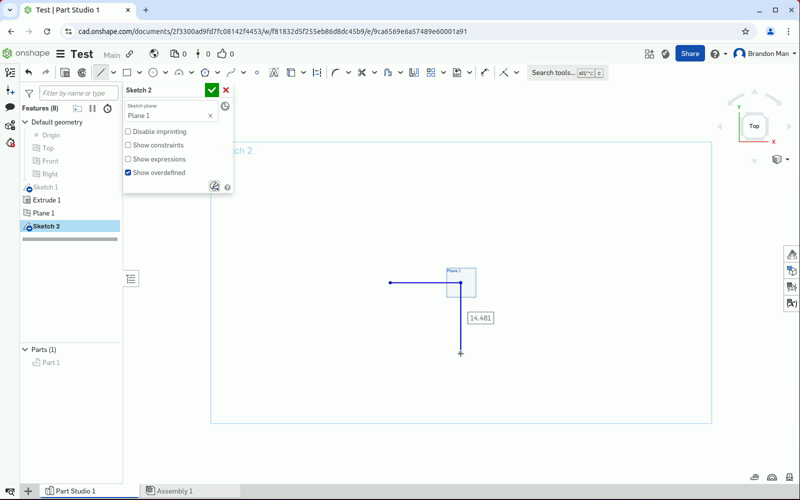
mouse_move(490, 353)
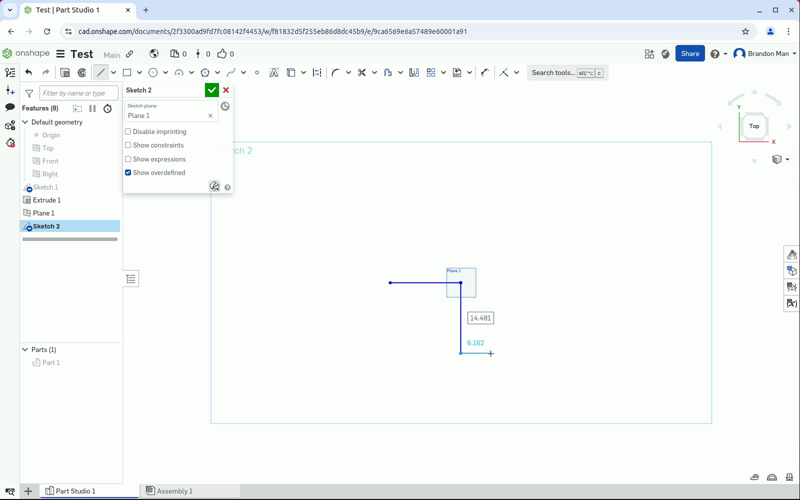
mouse_move(475, 353)
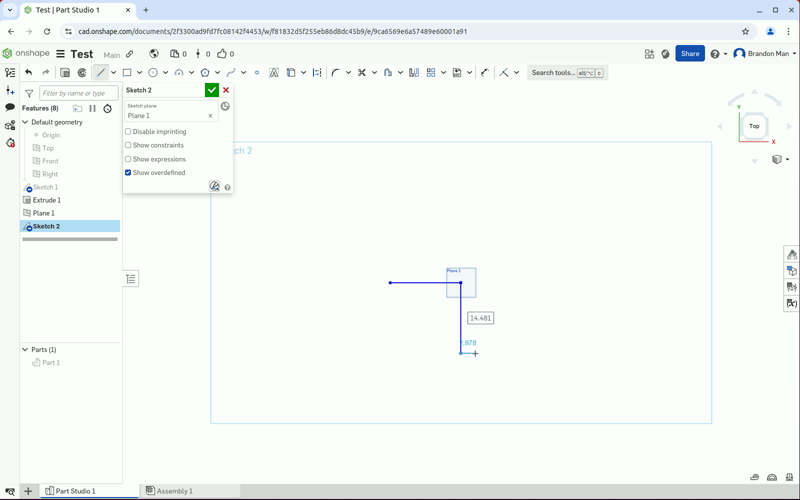
click(475, 353)
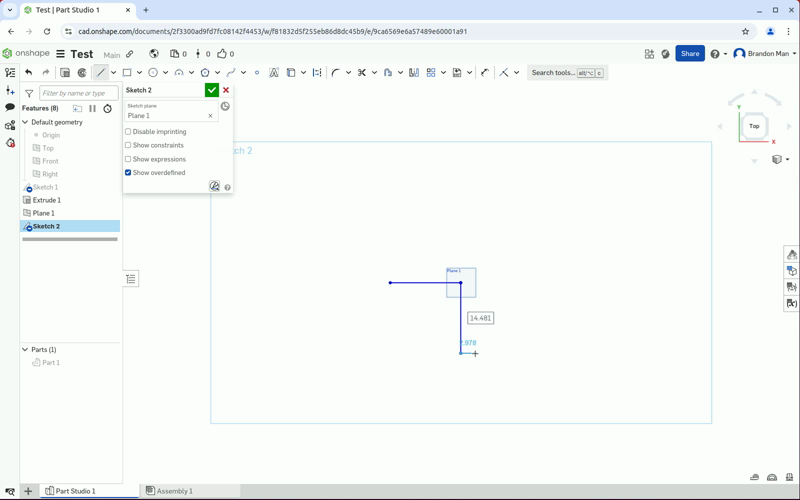
key_up(shift)
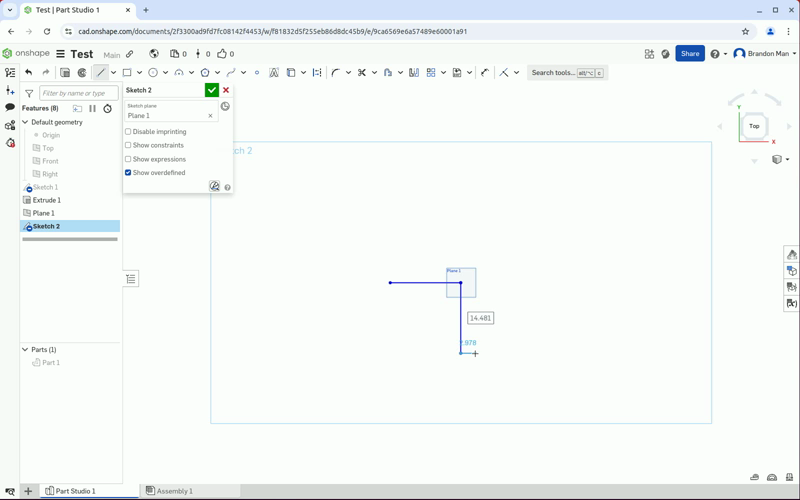
key_down(shift)
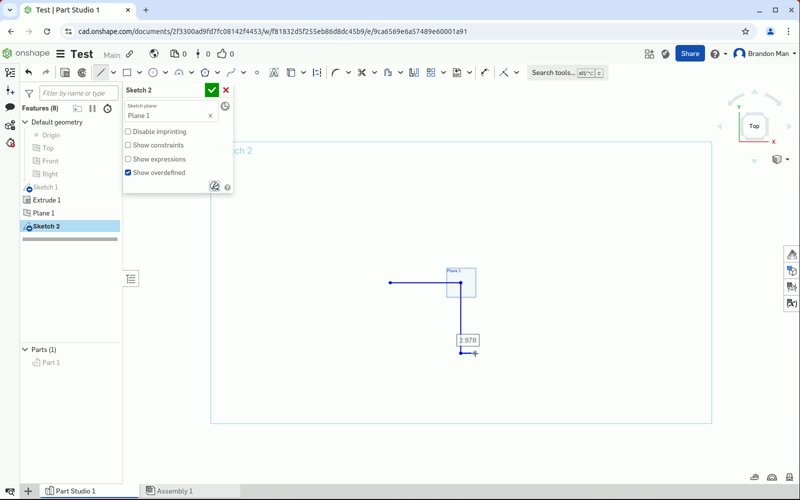
mouse_move(475, 268)
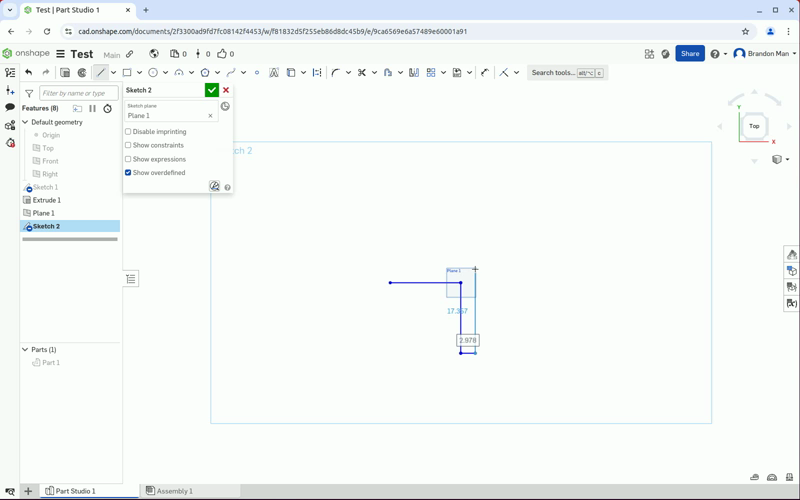
click(475, 268)
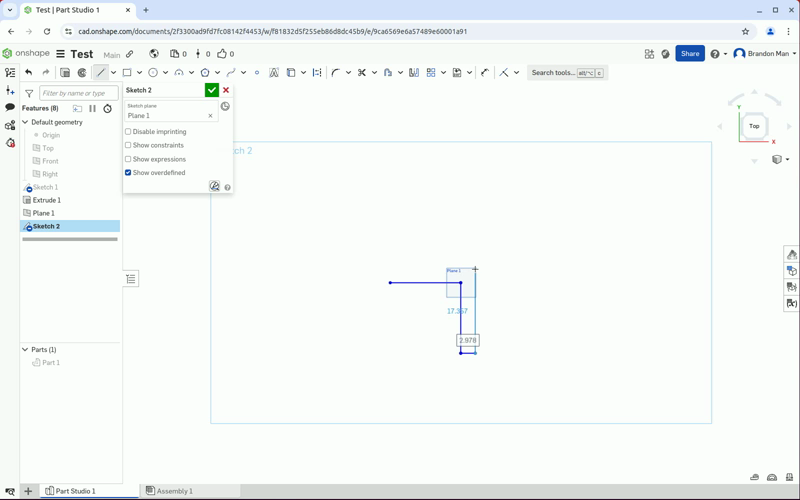
key_up(shift)
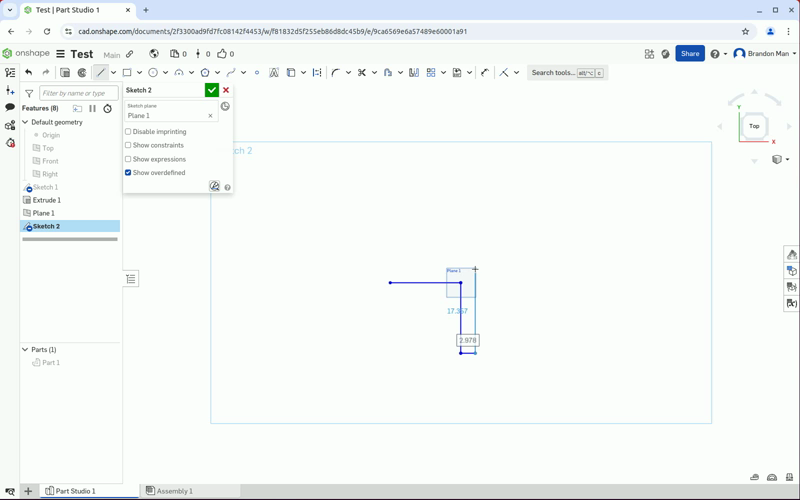
key_down(shift)
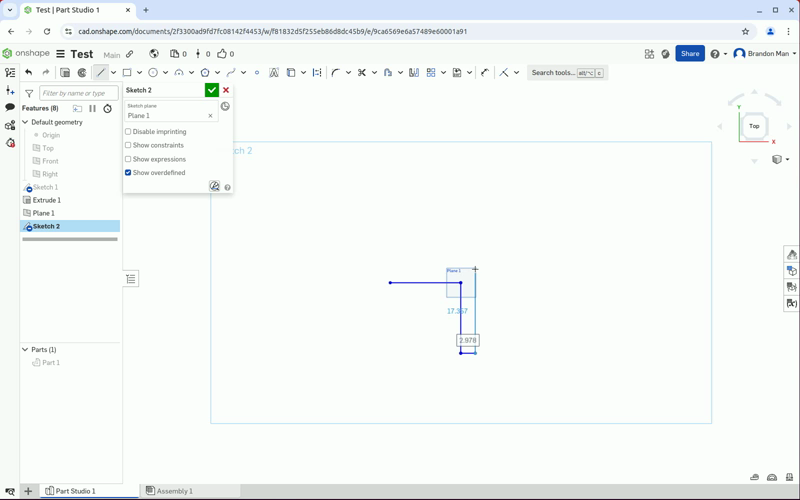
mouse_move(390, 268)
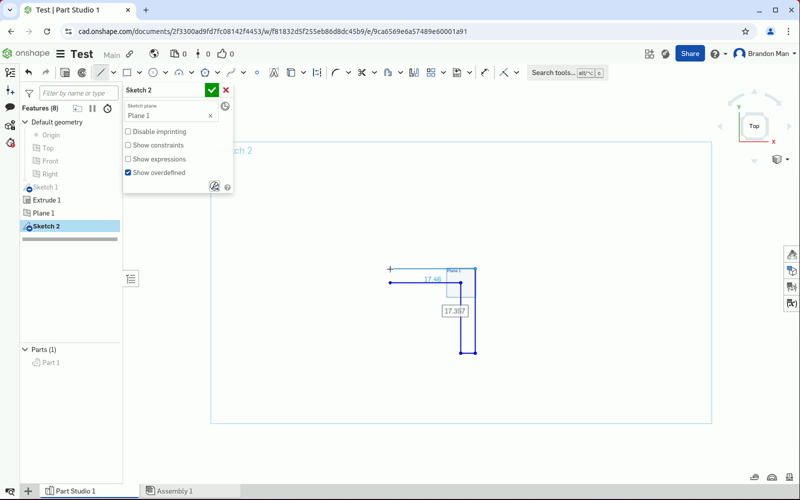
click(390, 268)
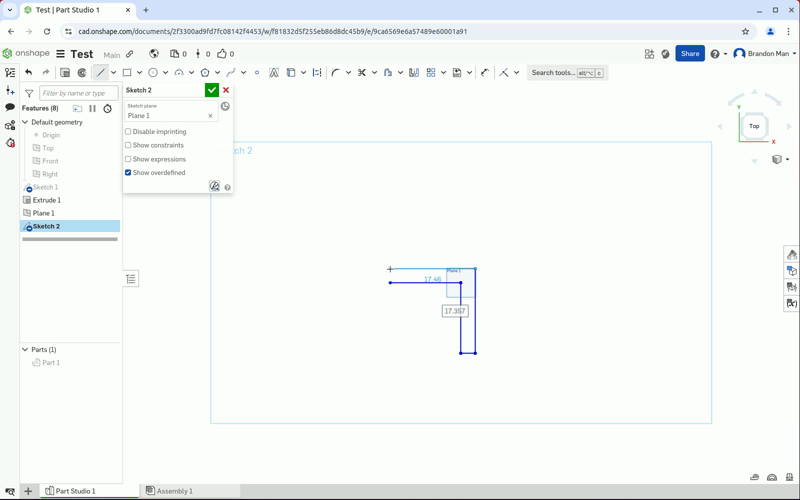
key_up(shift)
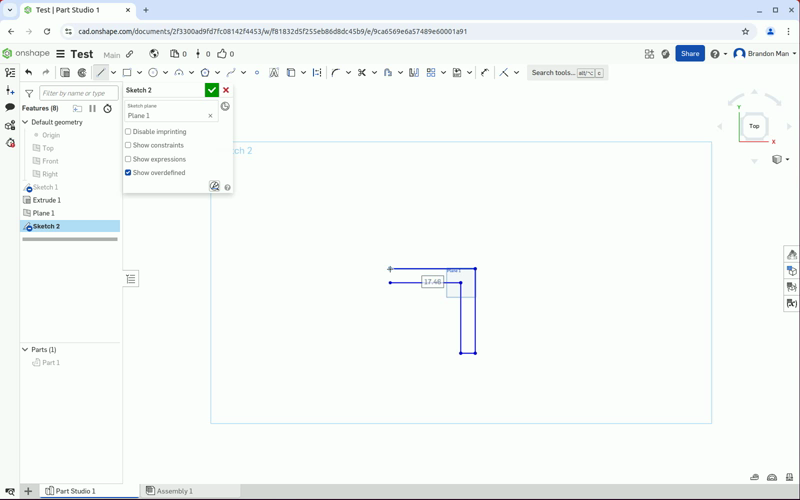
mouse_move(420, 268)
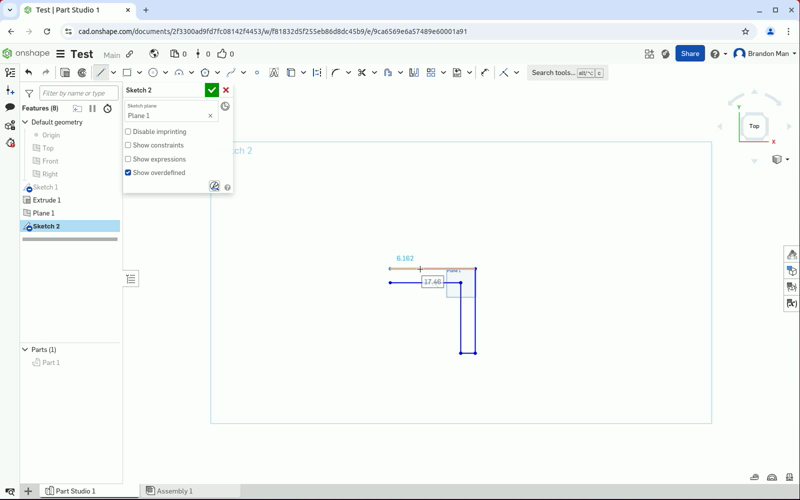
key_down(shift)
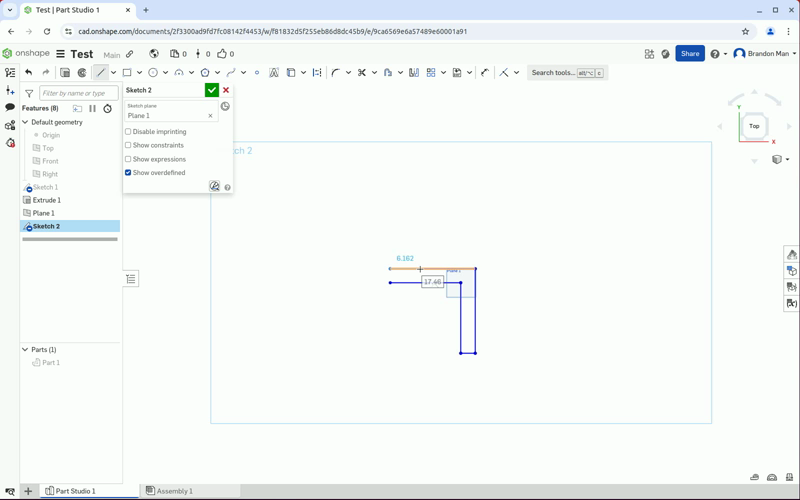
mouse_move(390, 282)
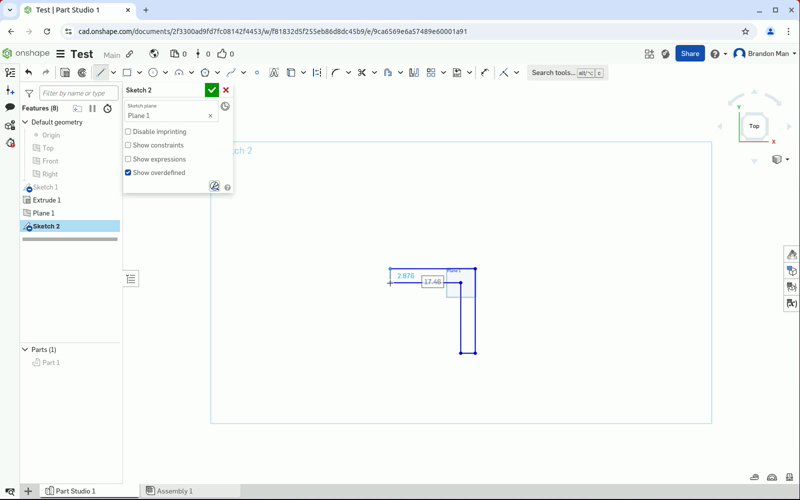
key_up(shift)
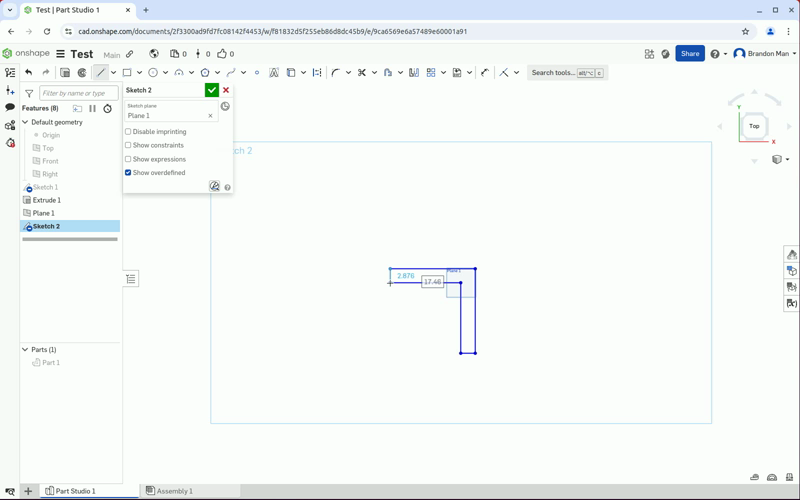
click(390, 282)
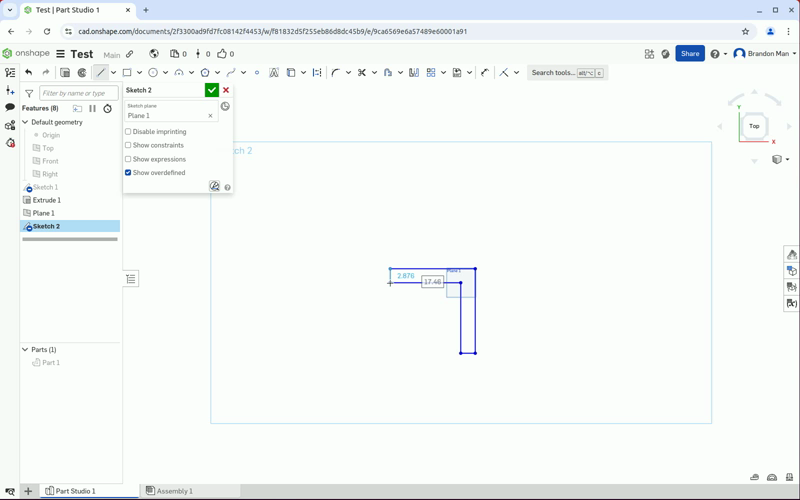
key(esc)
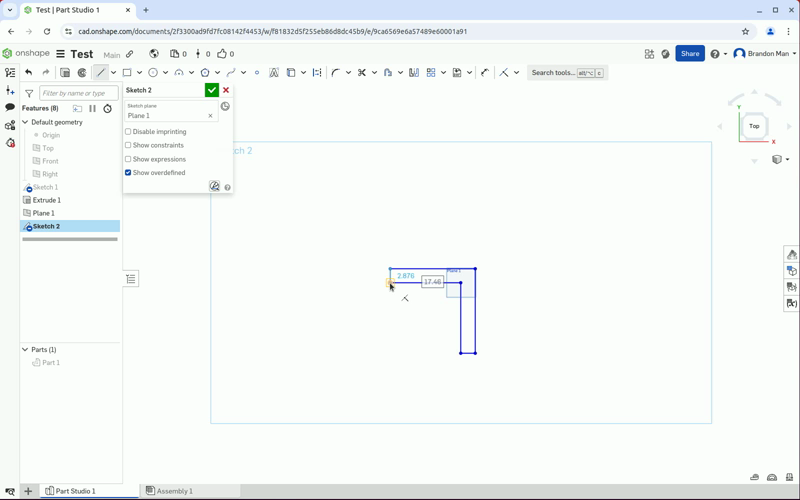
mouse_move(450, 273)
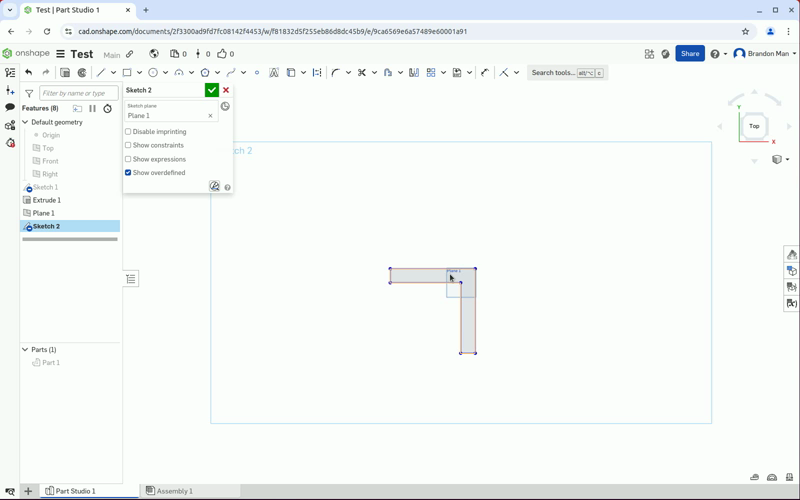
click(450, 273)
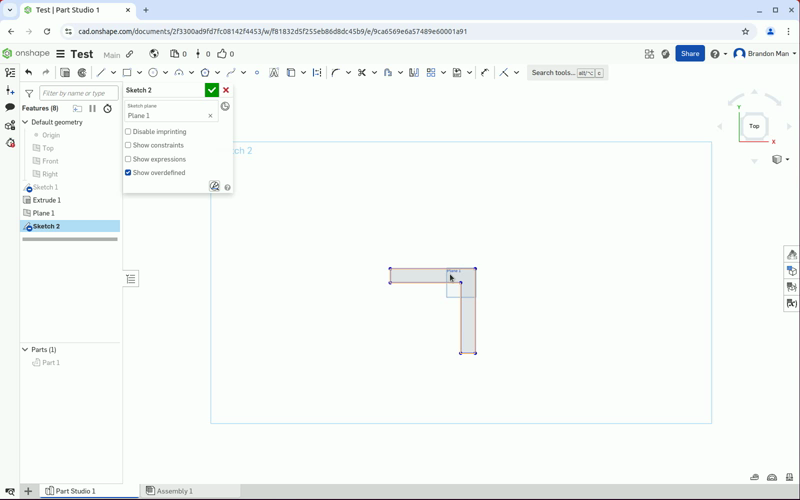
mouse_move(73, 352)
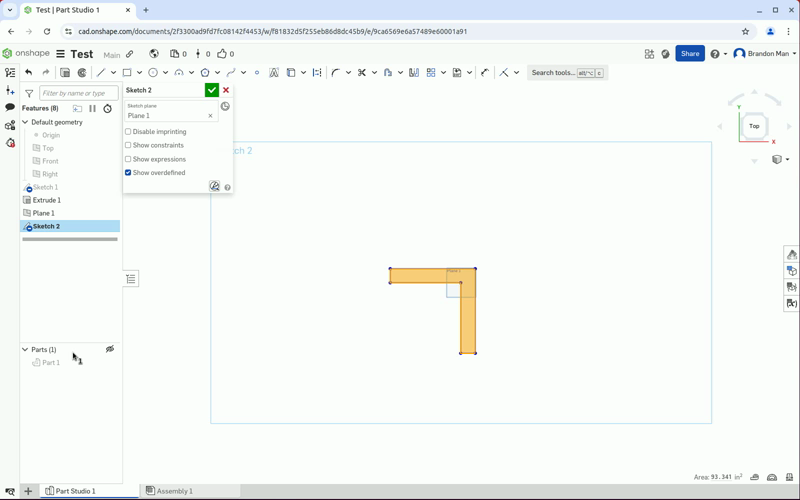
key(shift+y)
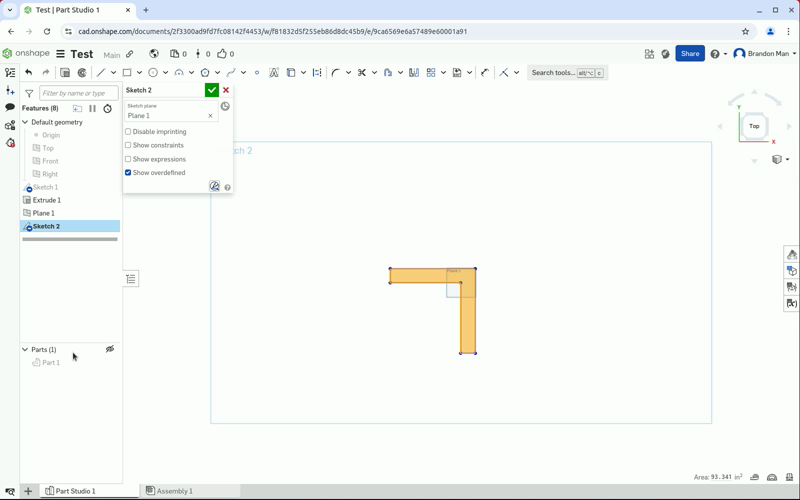
key(shift+e)
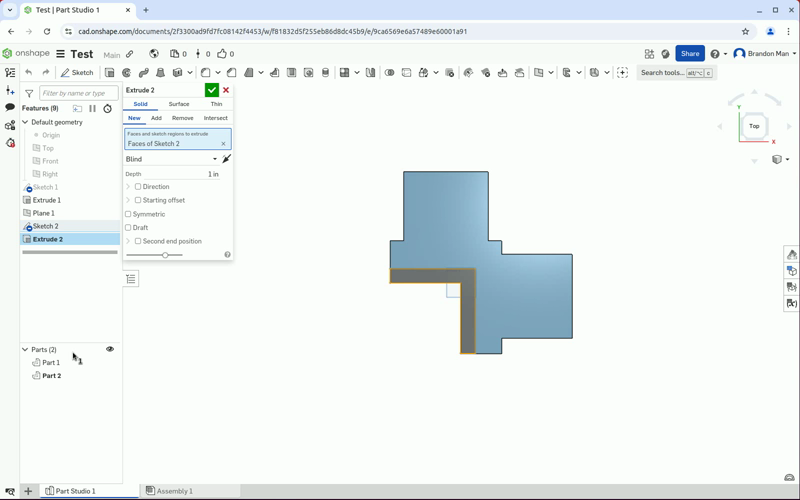
mouse_move(143, 106)
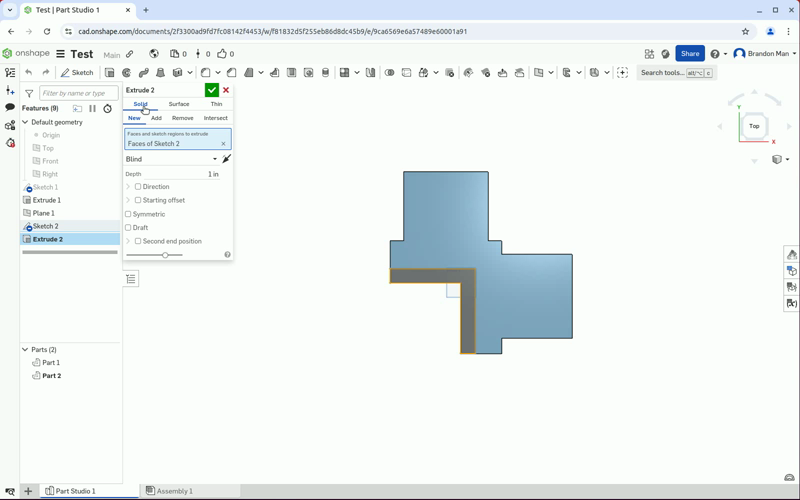
click(143, 106)
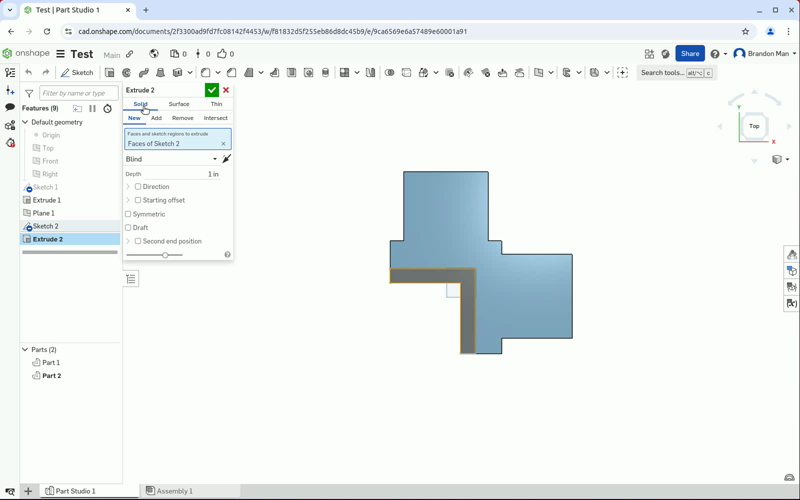
mouse_move(137, 120)
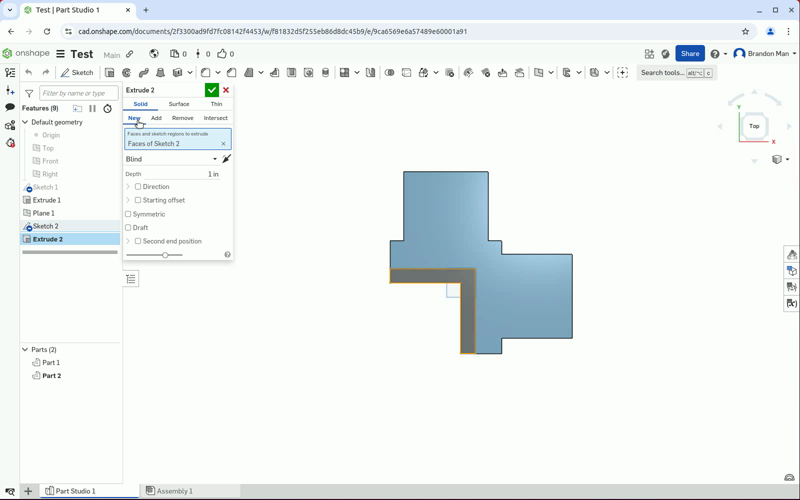
click(137, 120)
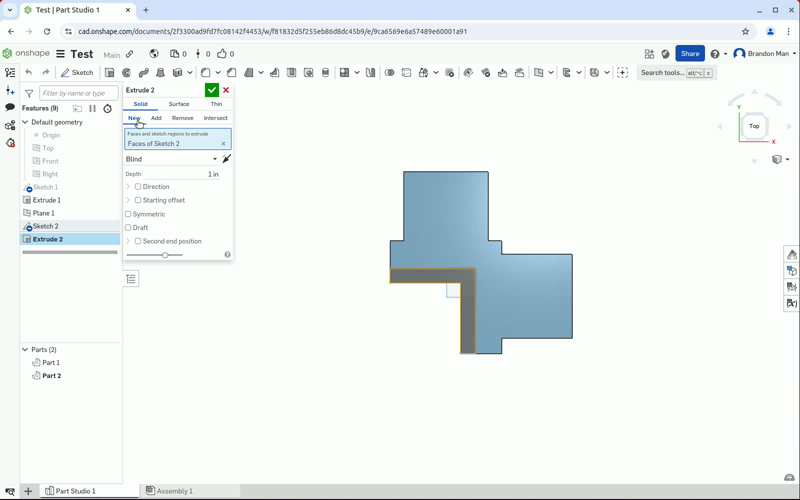
key(tab, 4)
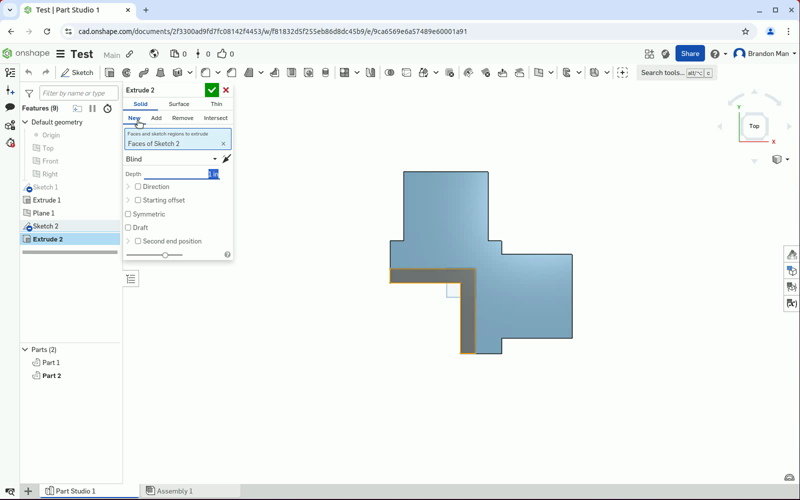
text(5.777)
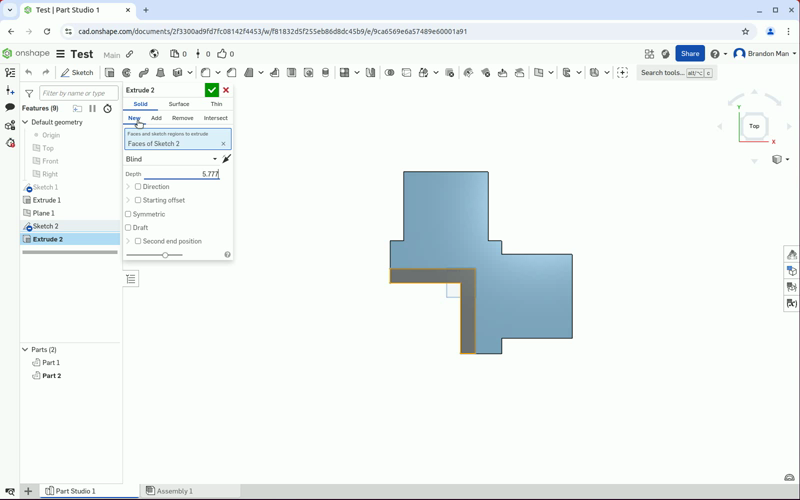
key(enter)
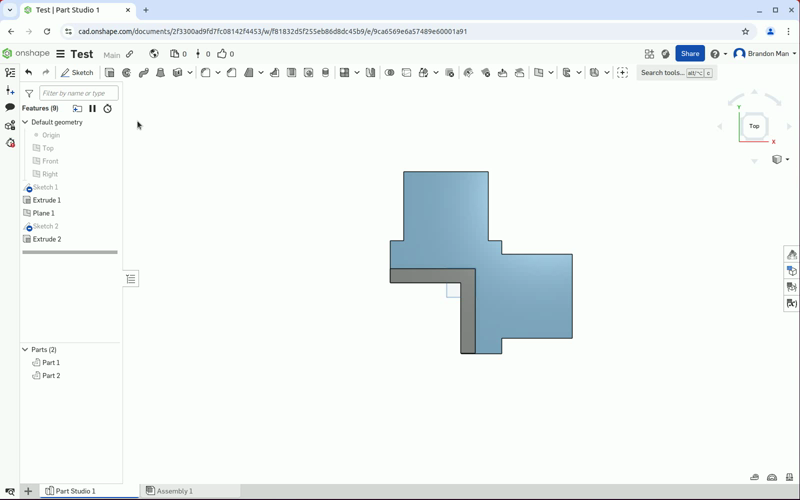
key(shift+h)
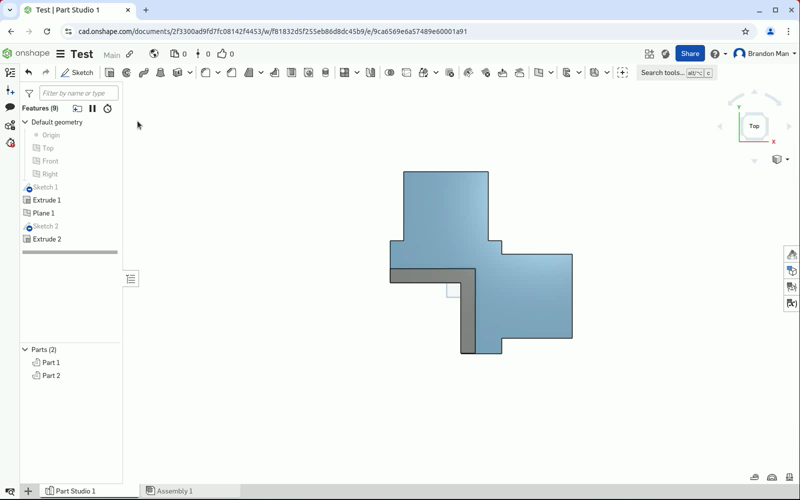
key(shift+h)
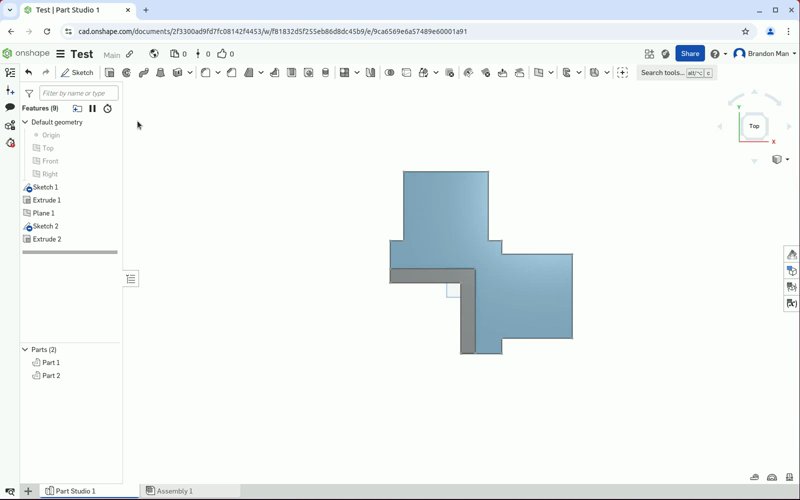
key(shift+7)
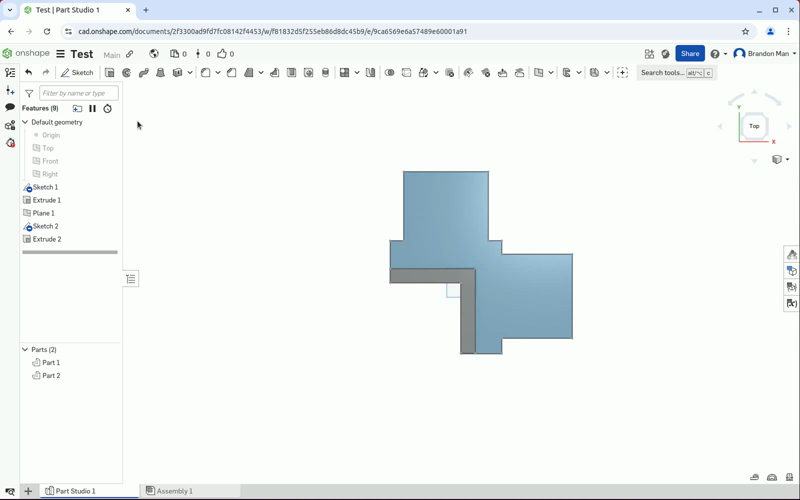
key(up, 3)
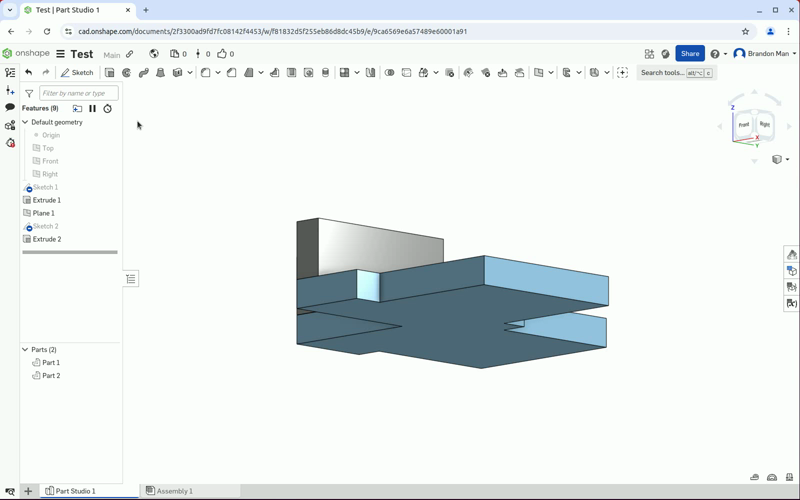
key(left, 3)
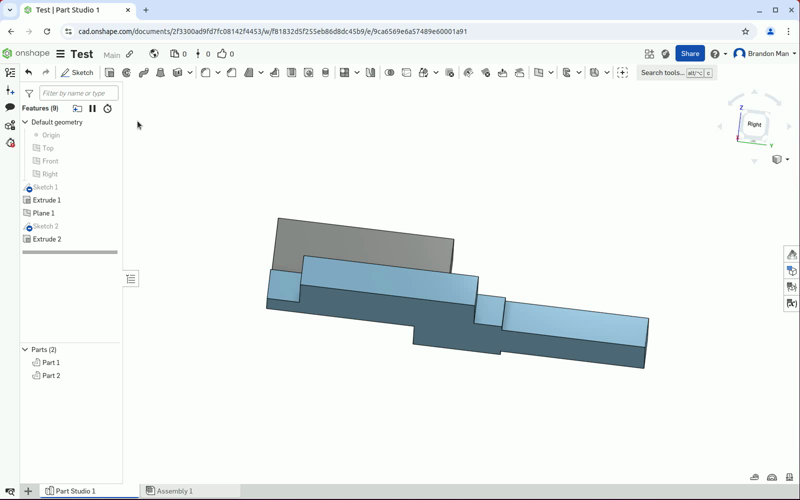
key(right, 3)
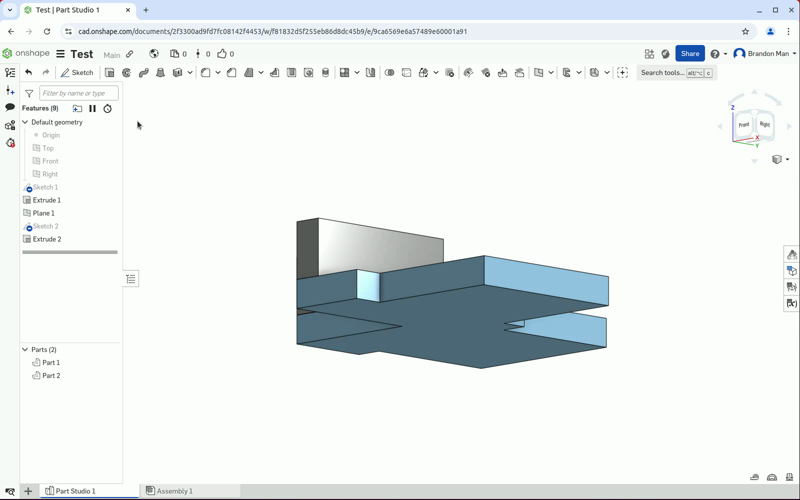
key(down, 3)
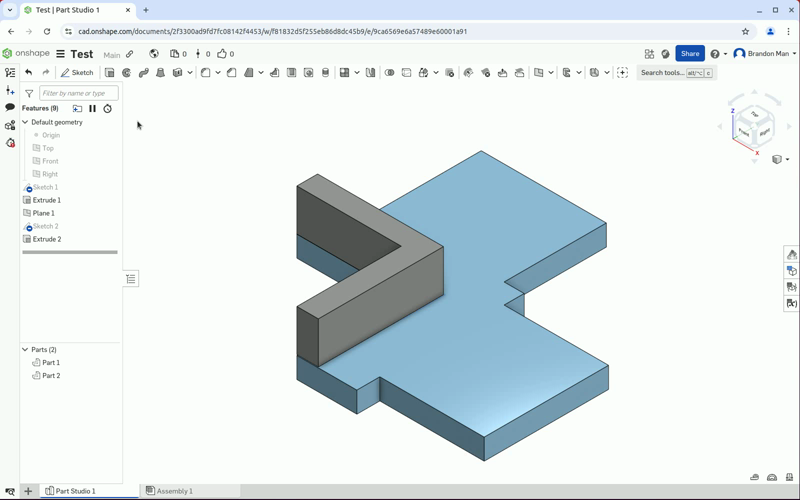
mouse_move(73, 189)
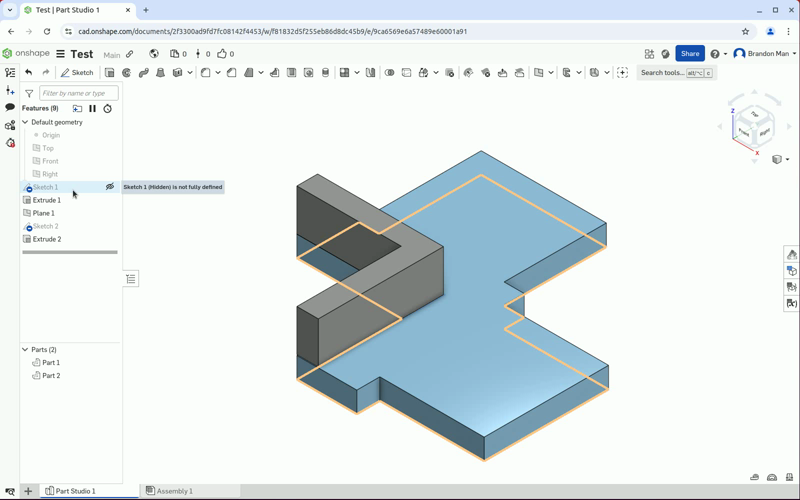
click(73, 189)